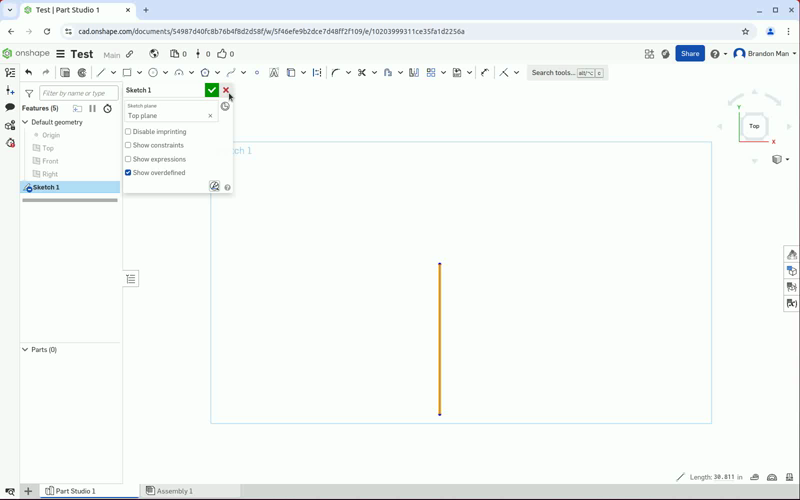
key(shift+h)
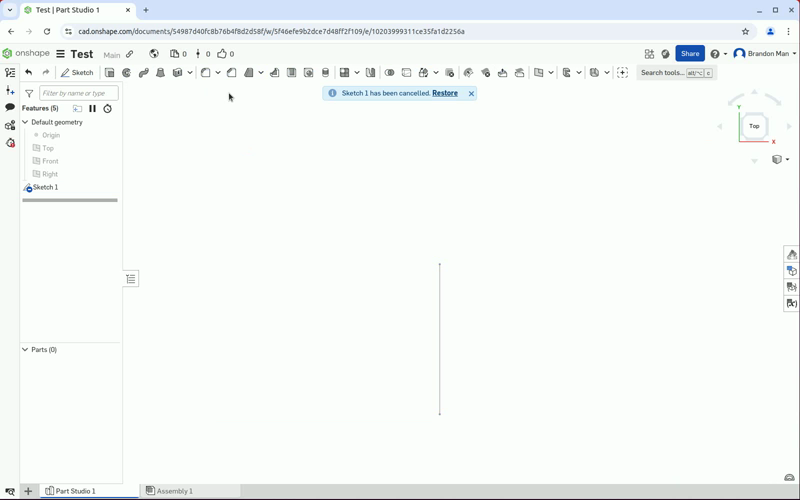
key(shift+s)
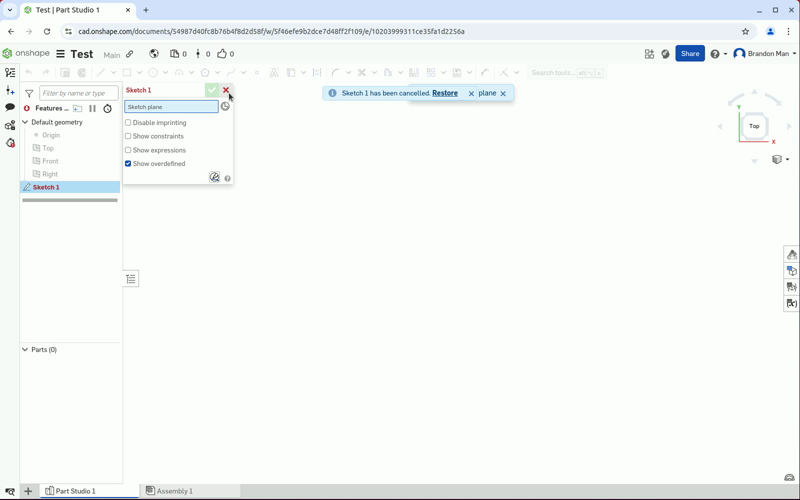
mouse_move(73, 150)
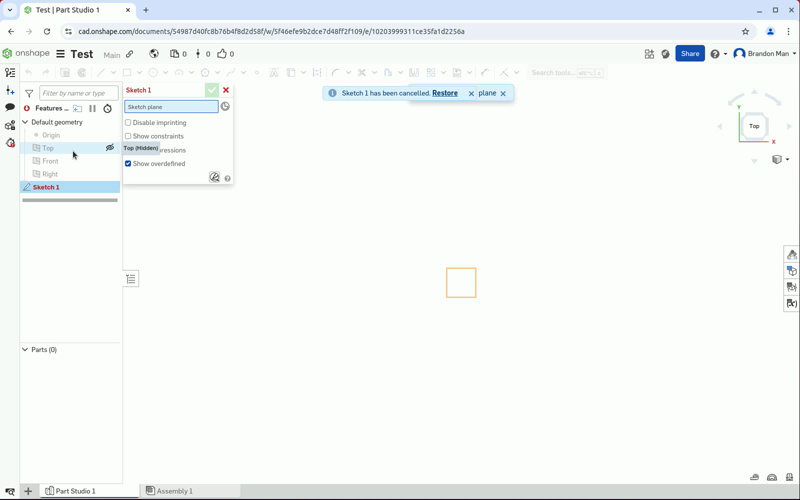
click(73, 150)
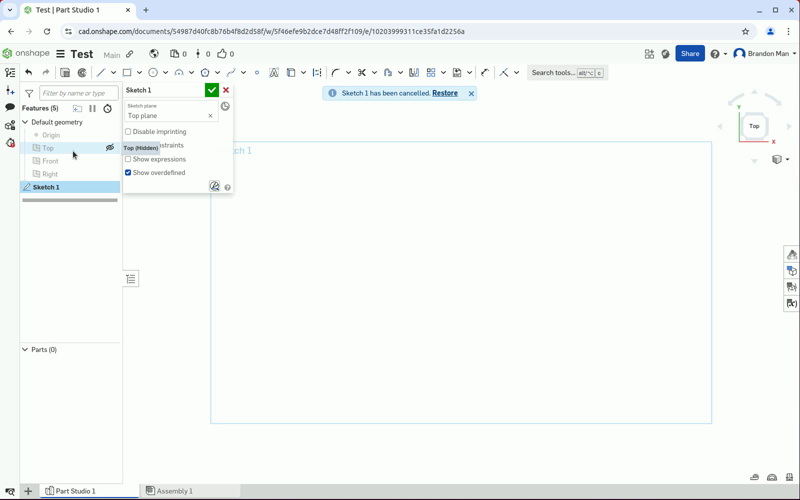
mouse_move(73, 352)
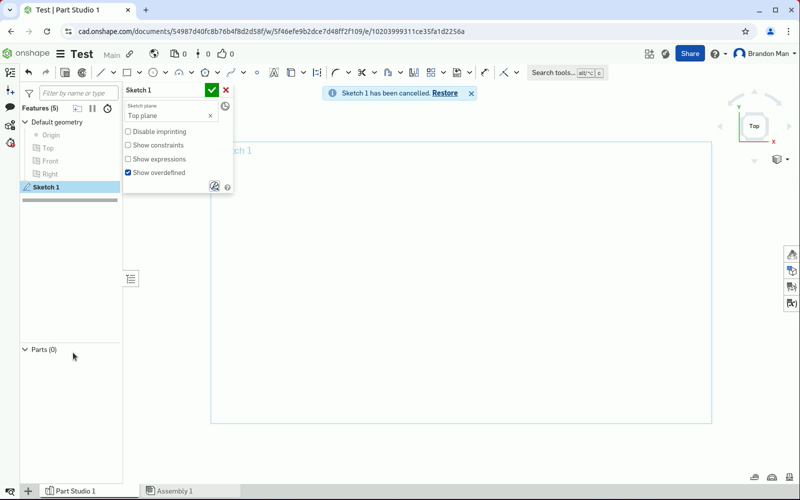
key(y)
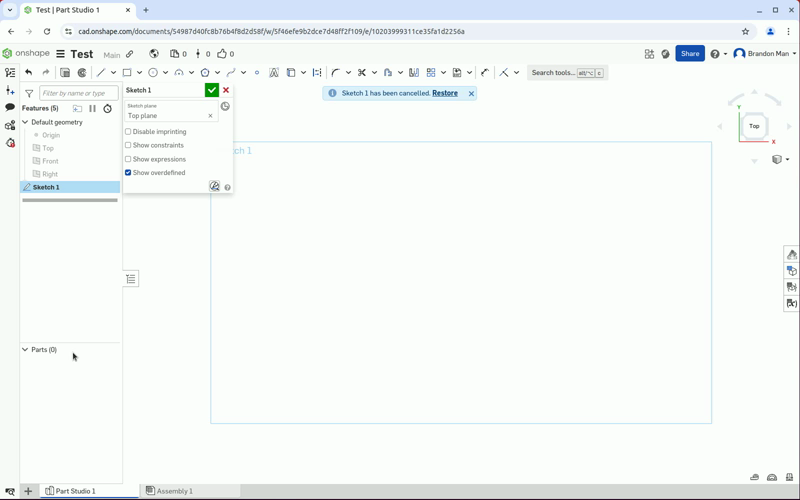
key(l)
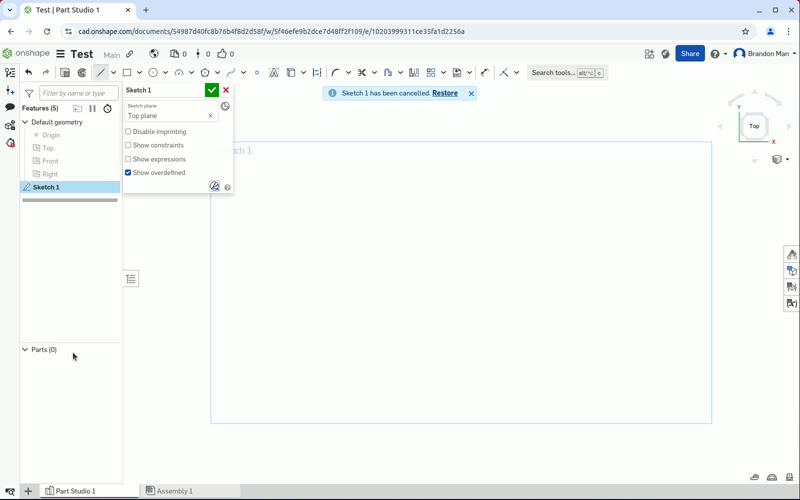
key_down(shift)
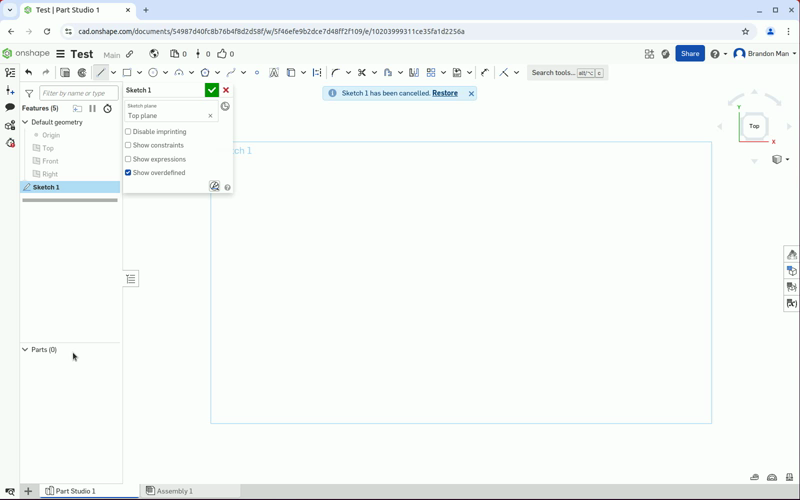
mouse_move(389, 299)
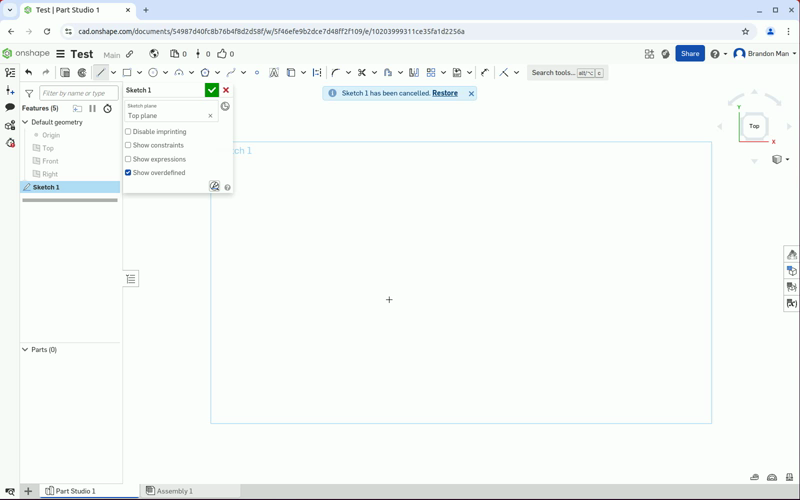
click(389, 299)
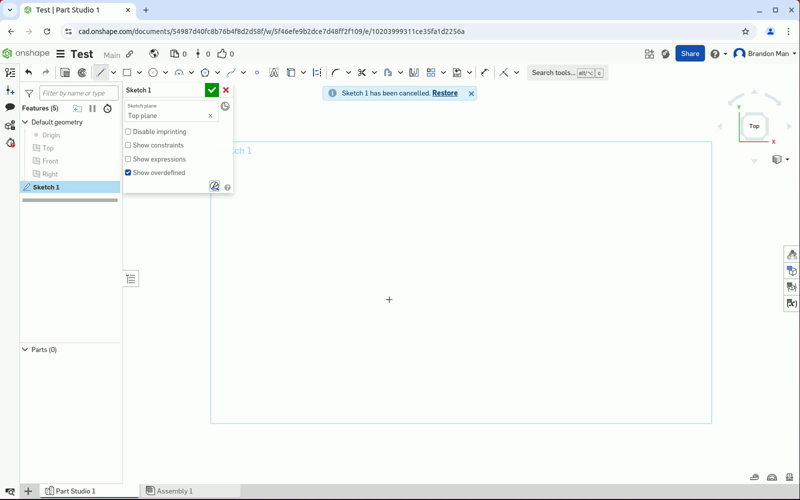
key_up(shift)
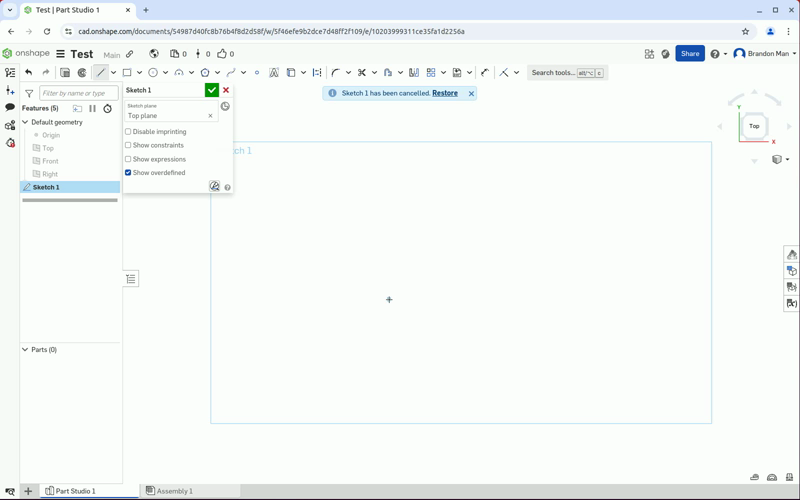
key_down(shift)
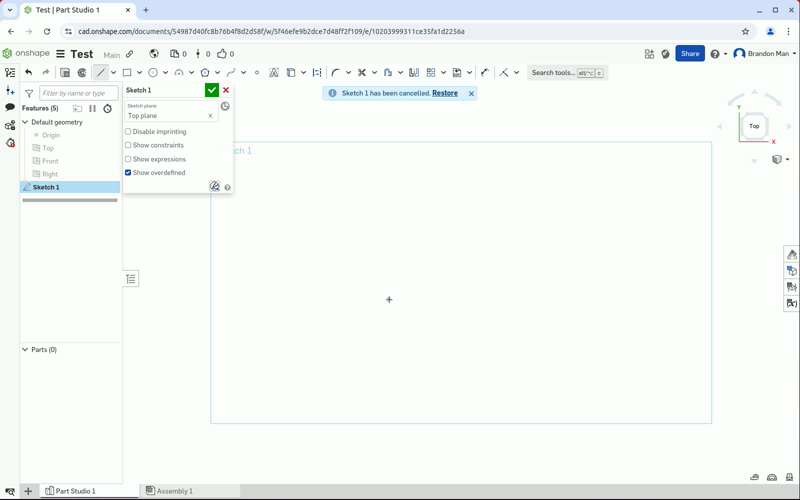
mouse_move(428, 348)
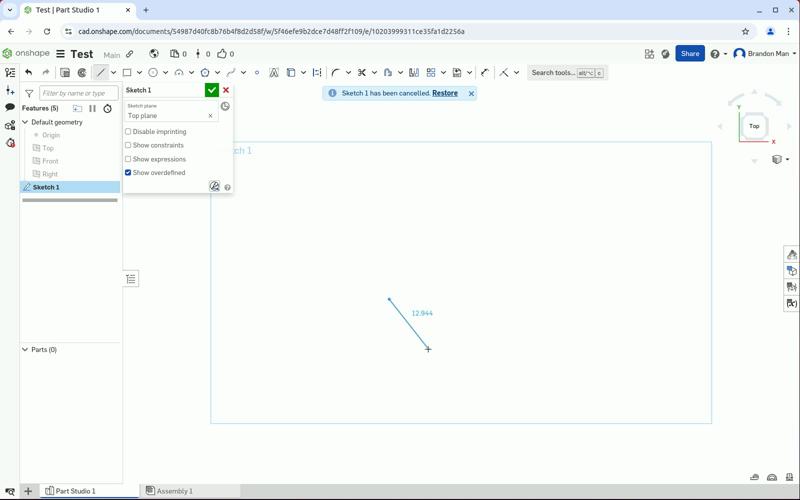
click(428, 348)
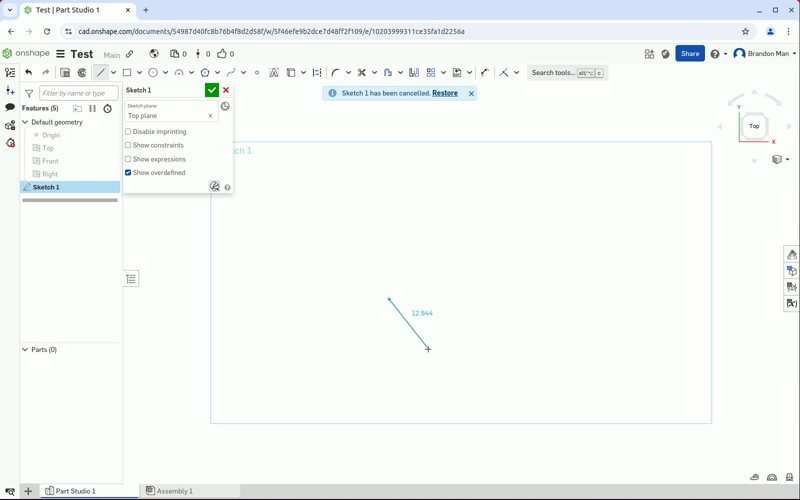
key_up(shift)
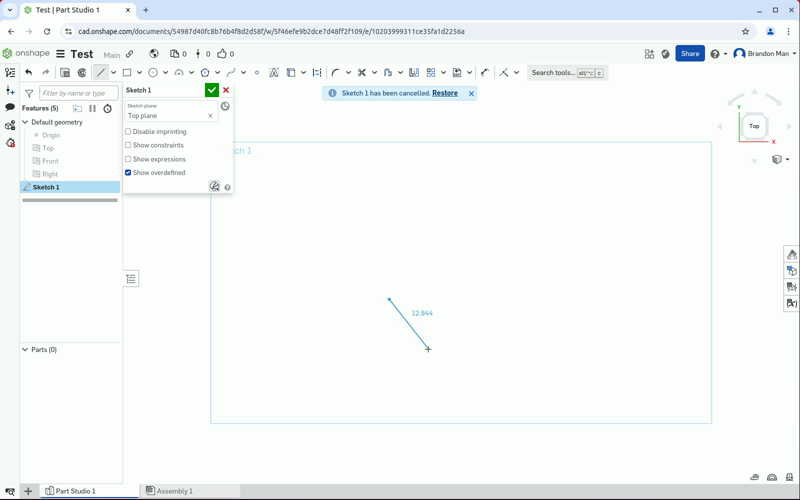
key_down(shift)
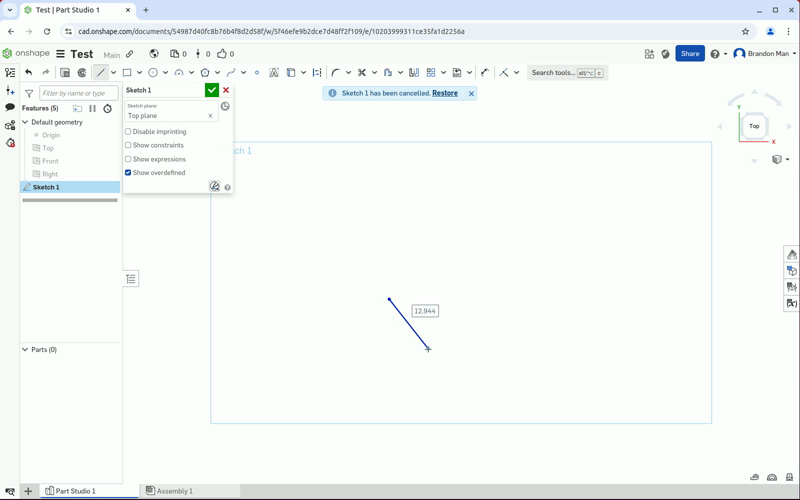
mouse_move(492, 348)
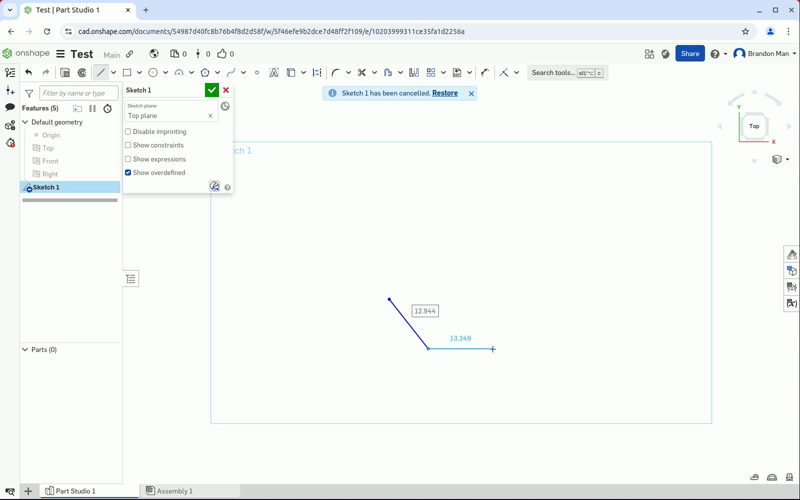
click(492, 348)
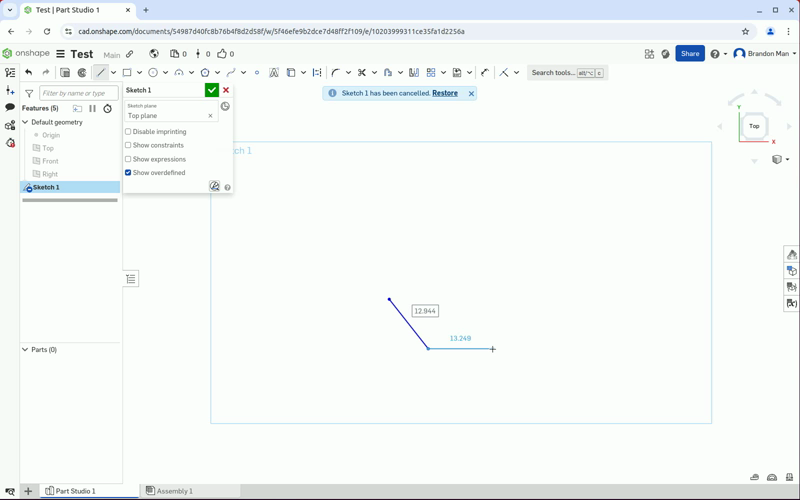
key_up(shift)
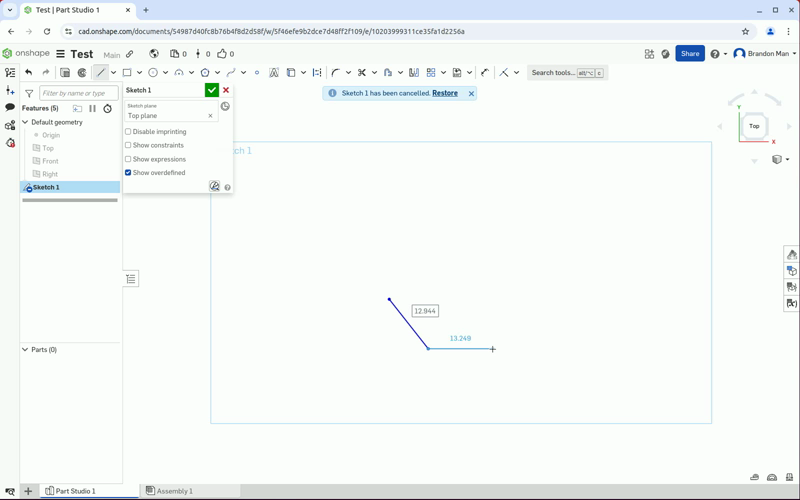
key_down(shift)
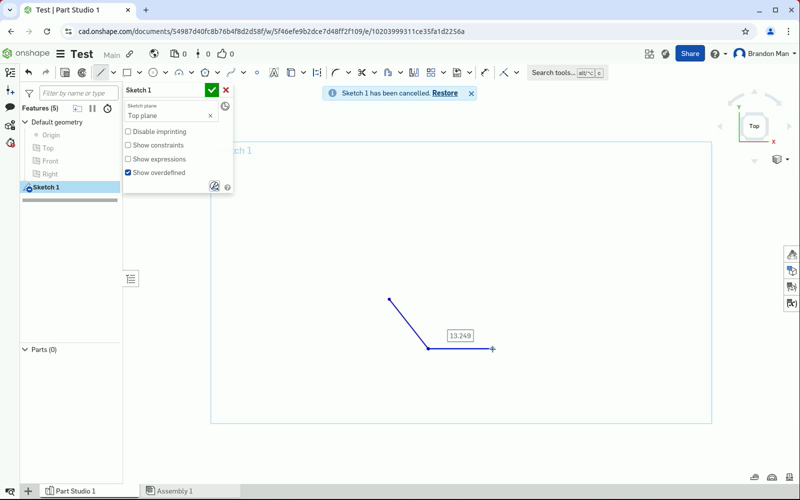
mouse_move(531, 299)
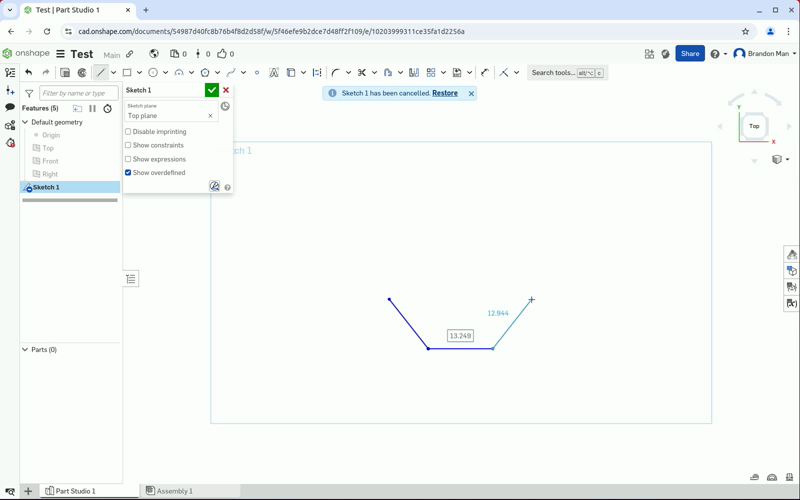
click(531, 299)
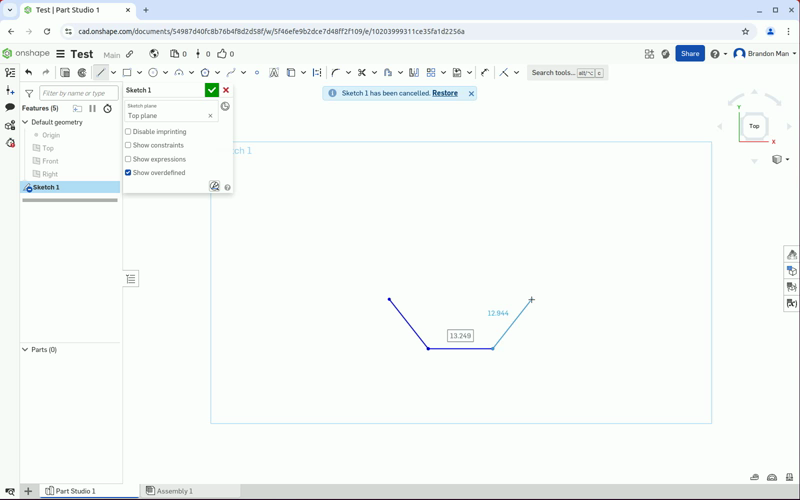
key_up(shift)
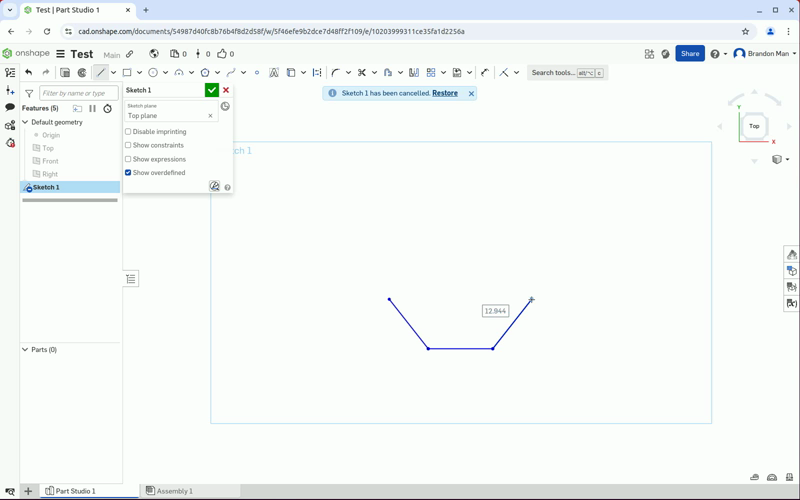
key_down(shift)
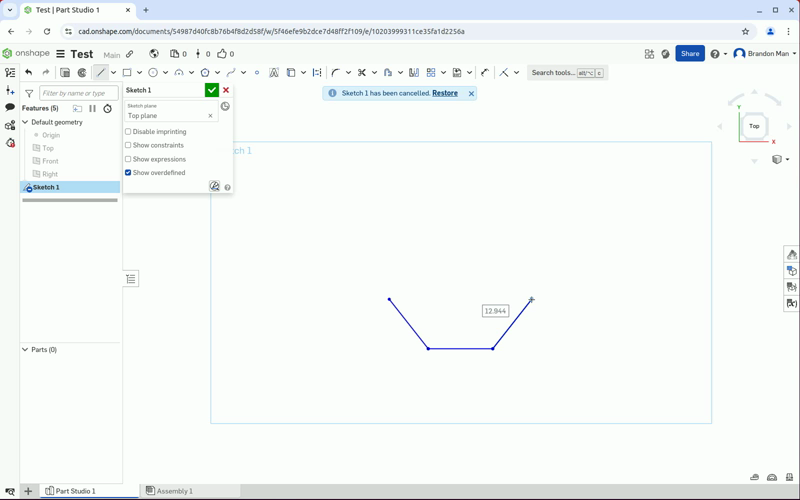
mouse_move(518, 237)
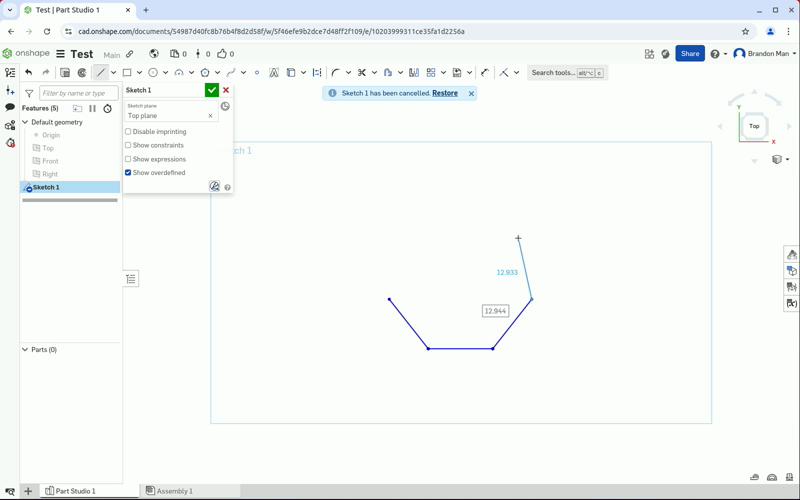
click(518, 237)
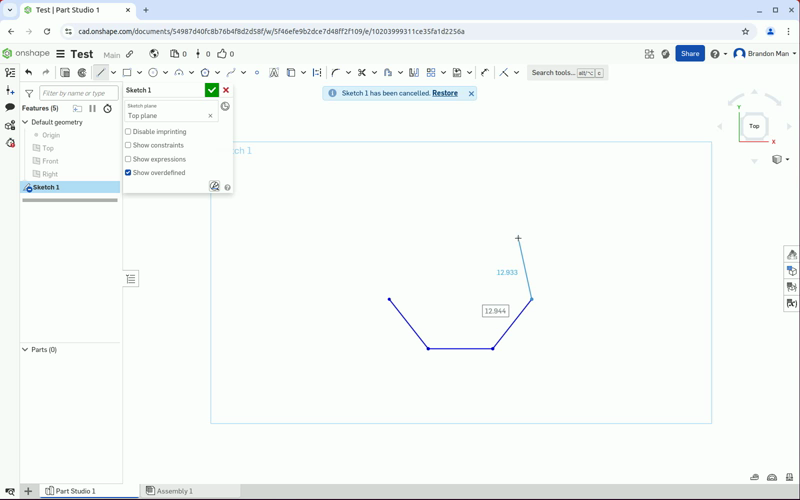
key_up(shift)
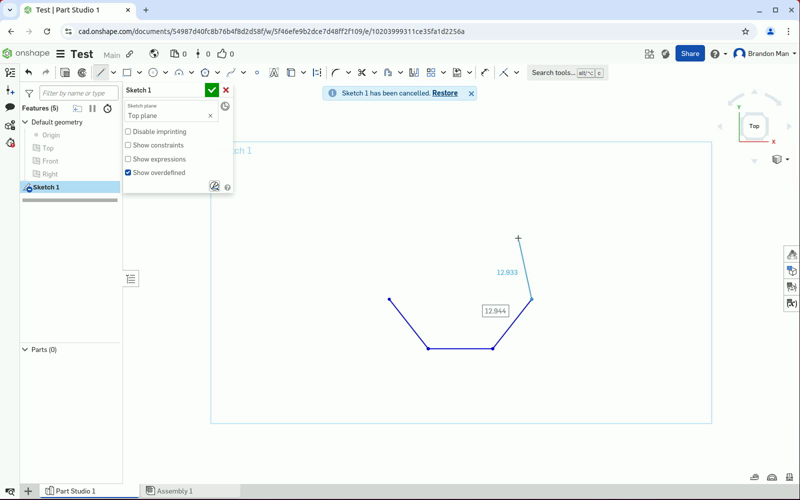
key_down(shift)
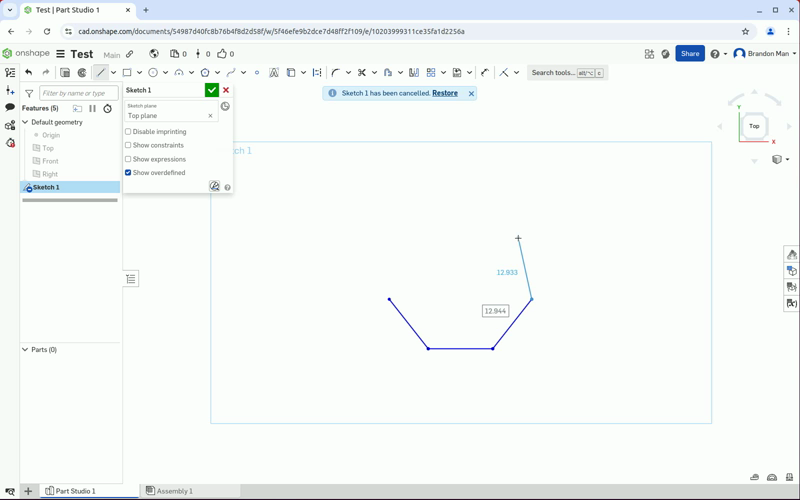
mouse_move(461, 209)
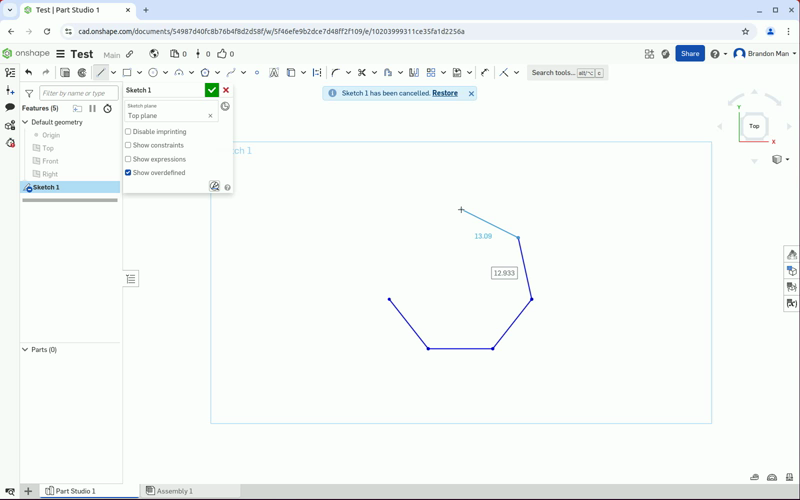
click(461, 209)
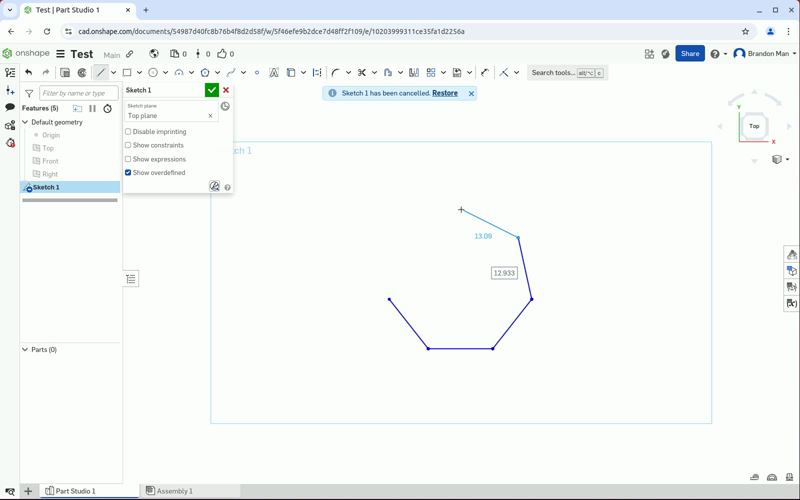
key_up(shift)
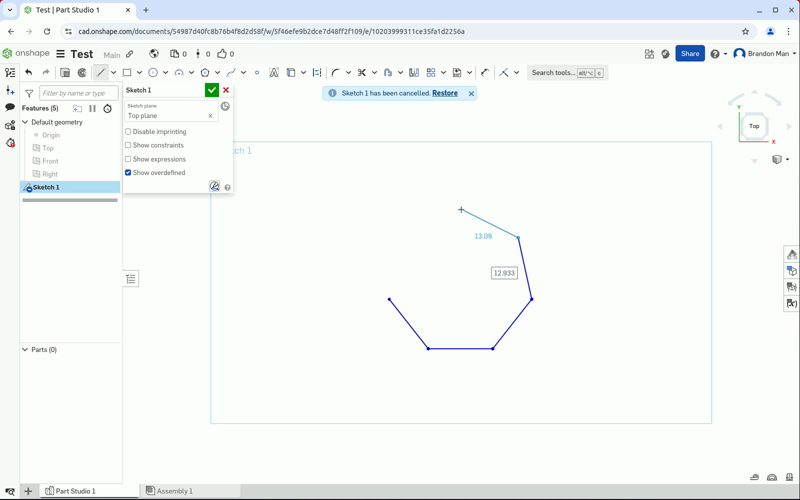
key_down(shift)
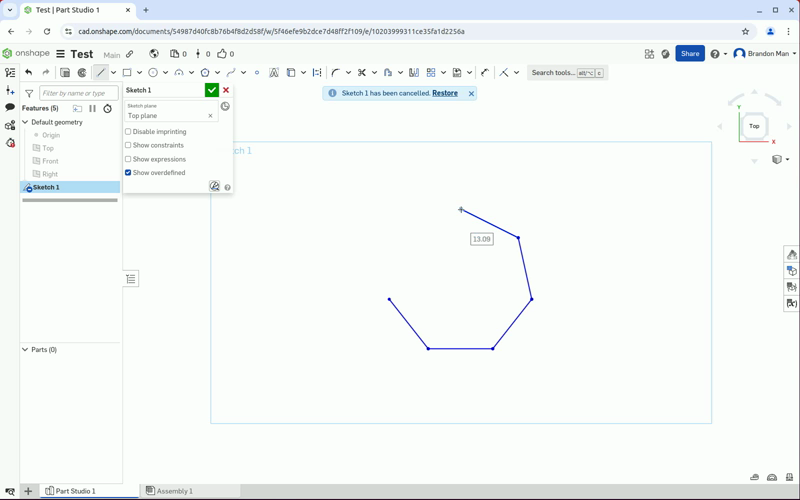
mouse_move(402, 237)
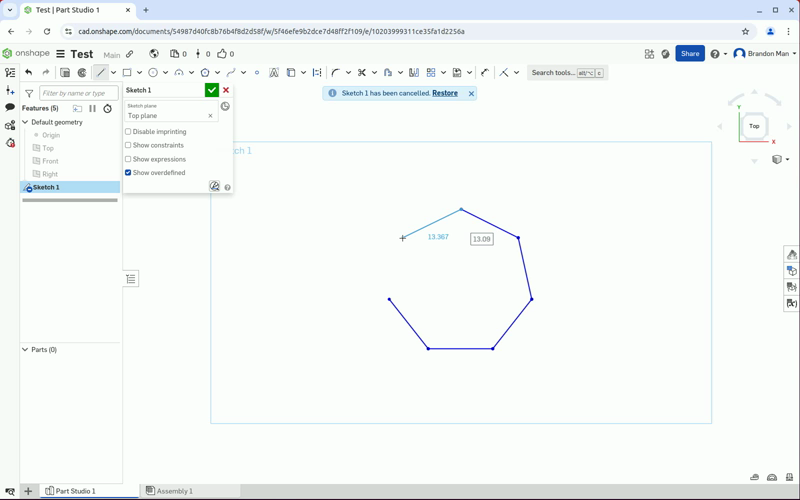
click(402, 237)
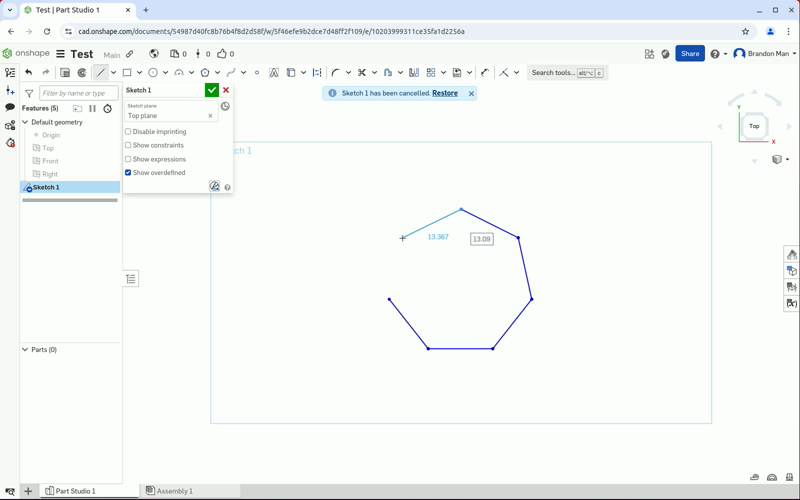
key_up(shift)
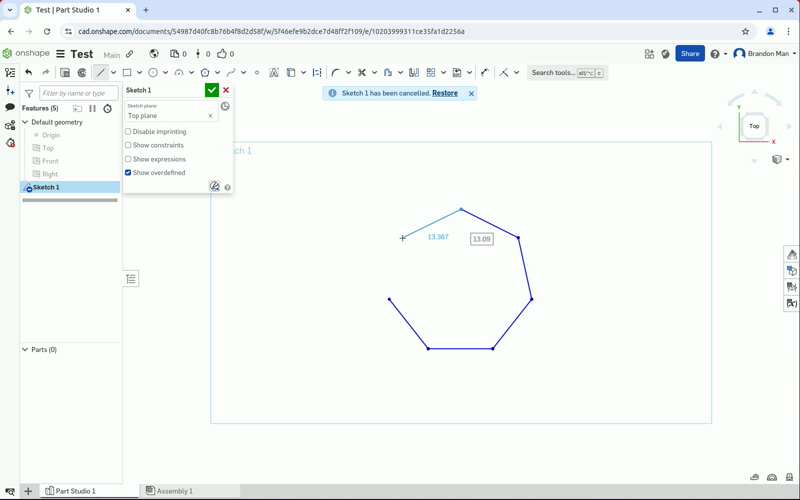
key_down(shift)
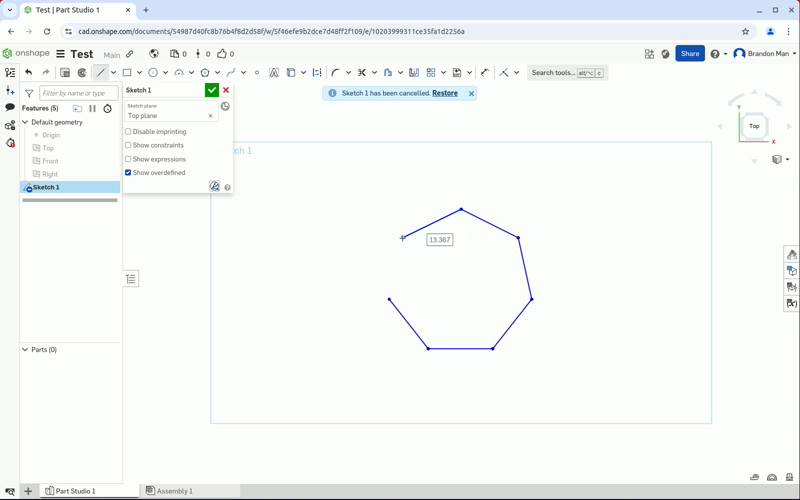
mouse_move(389, 299)
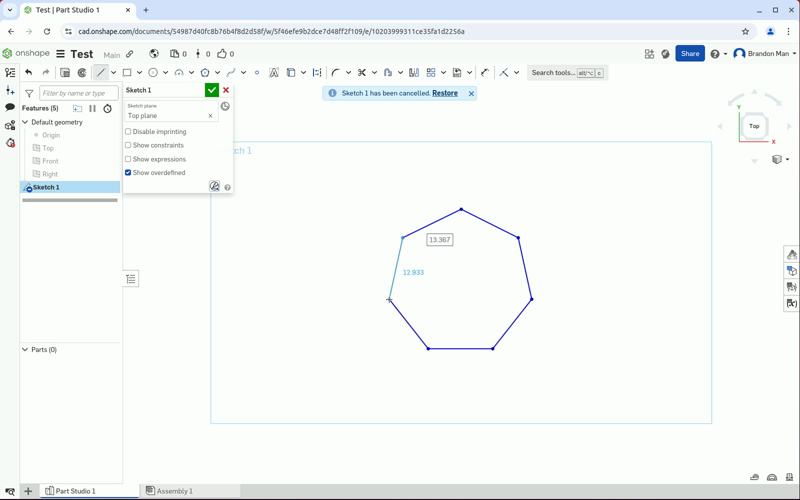
key_up(shift)
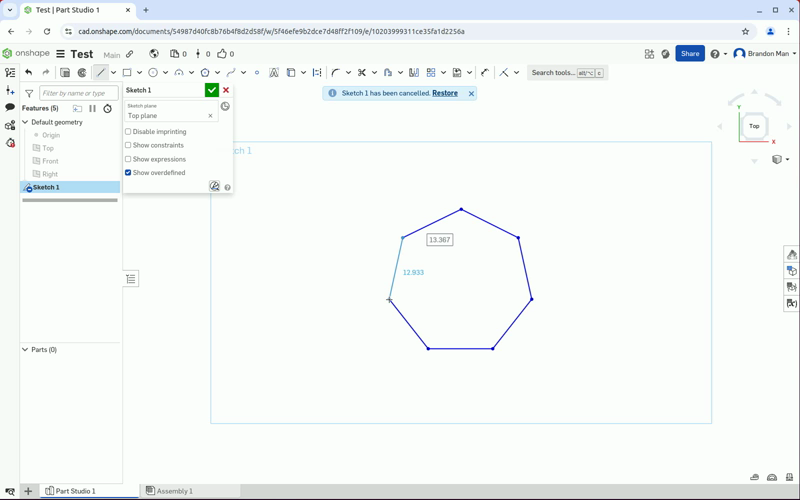
click(389, 299)
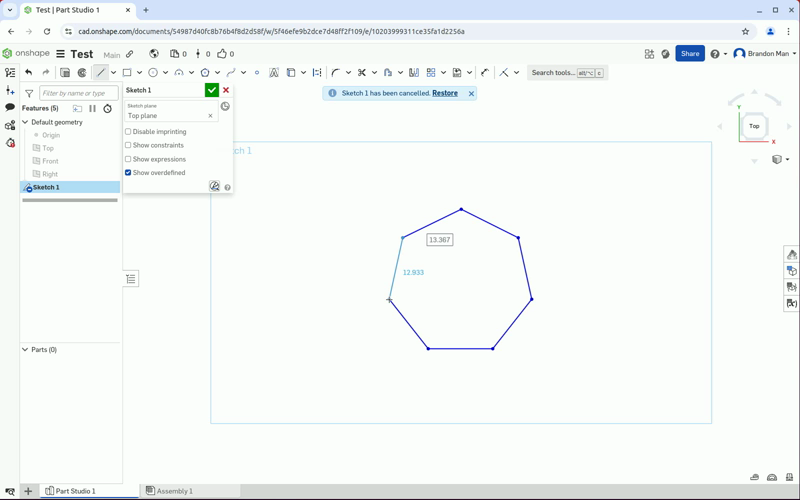
key(esc)
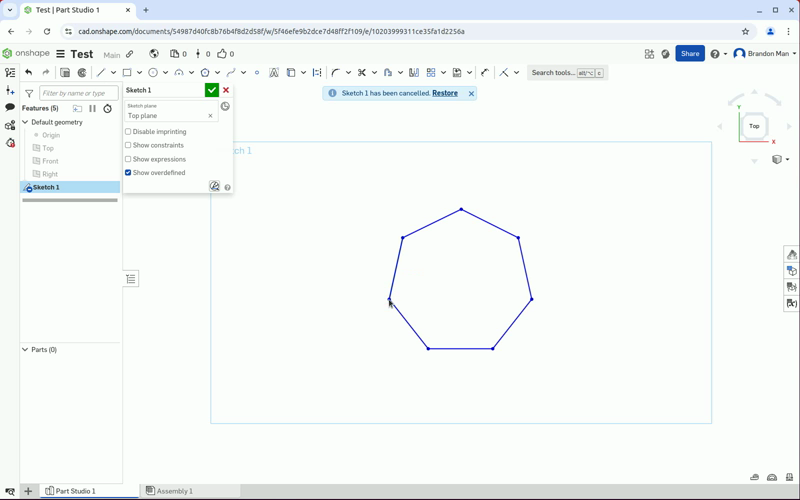
mouse_move(439, 257)
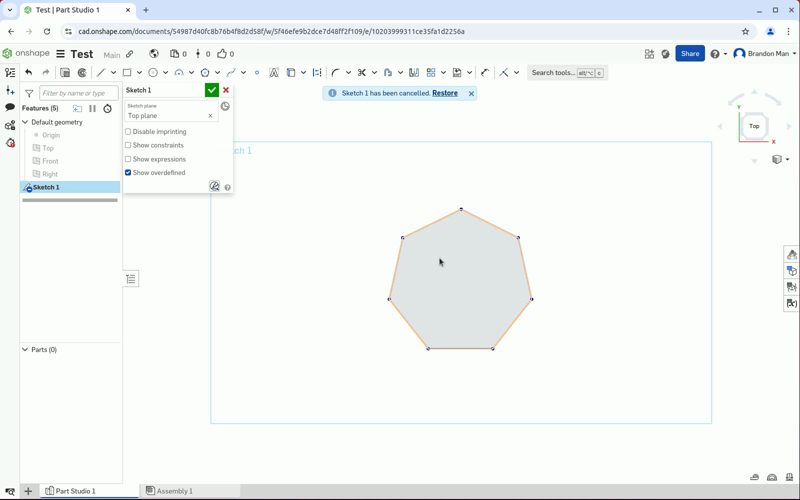
click(439, 257)
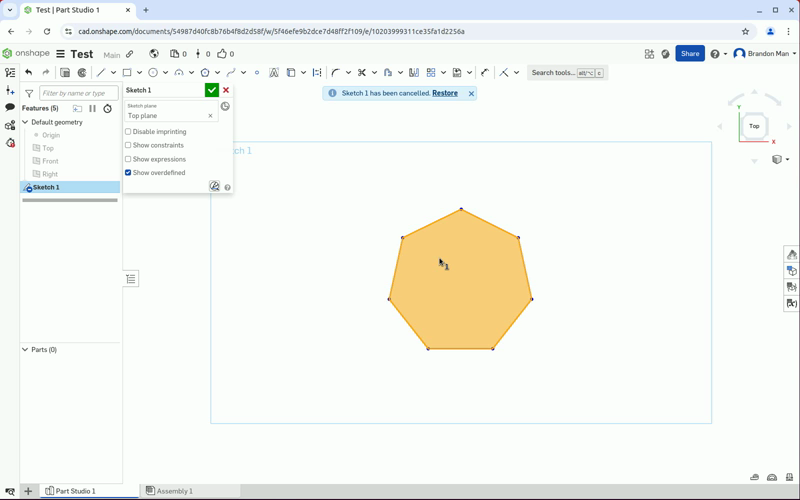
mouse_move(73, 352)
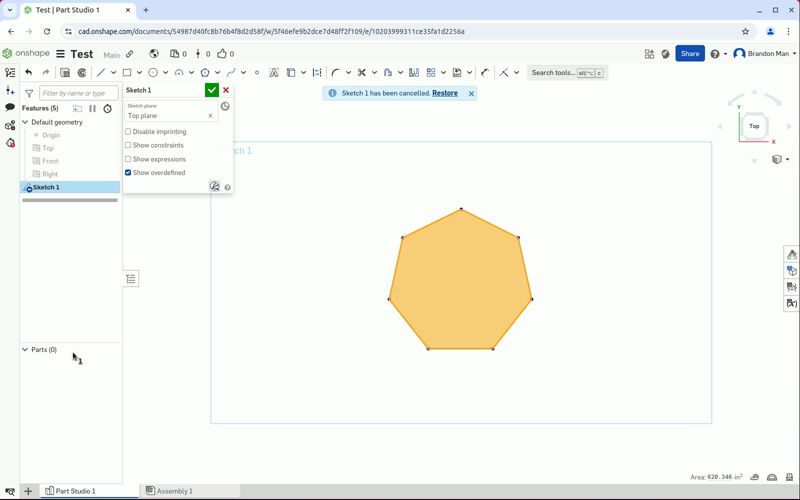
key(shift+y)
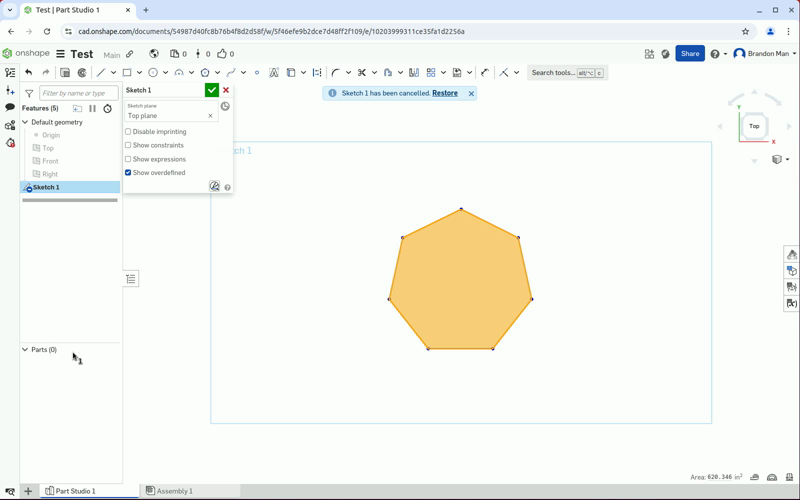
key(shift+e)
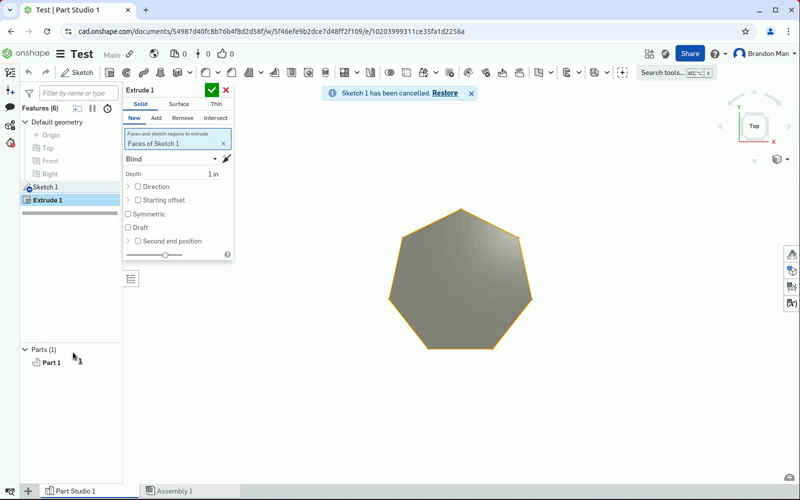
mouse_move(143, 106)
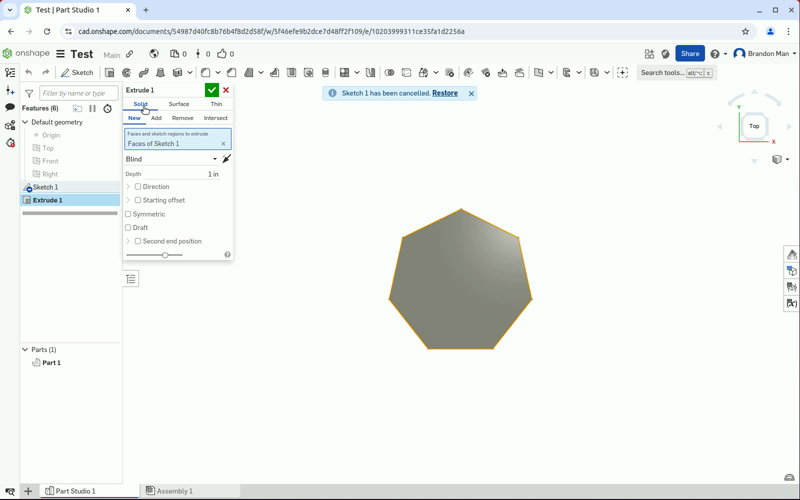
click(143, 106)
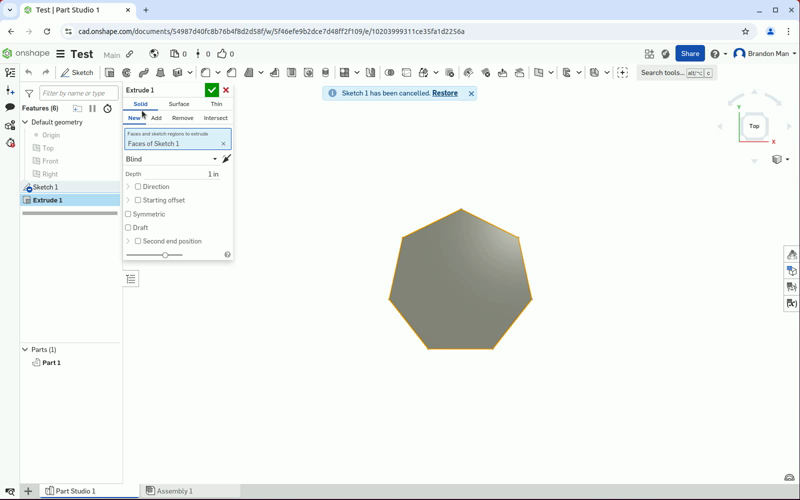
mouse_move(137, 120)
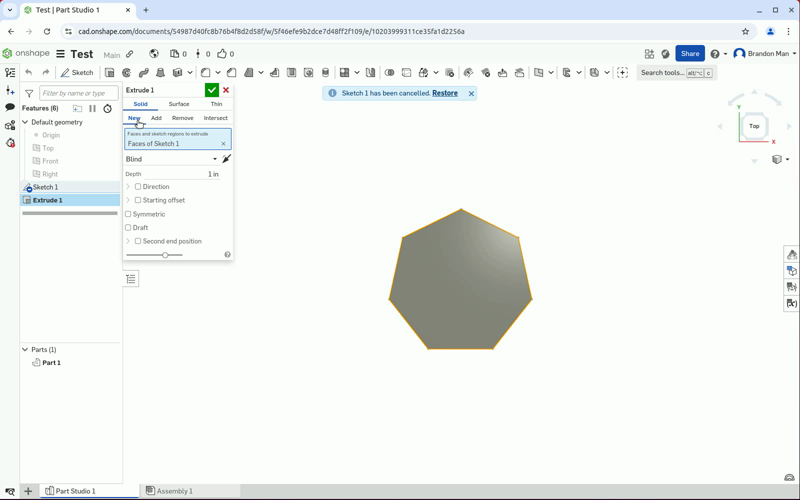
click(137, 120)
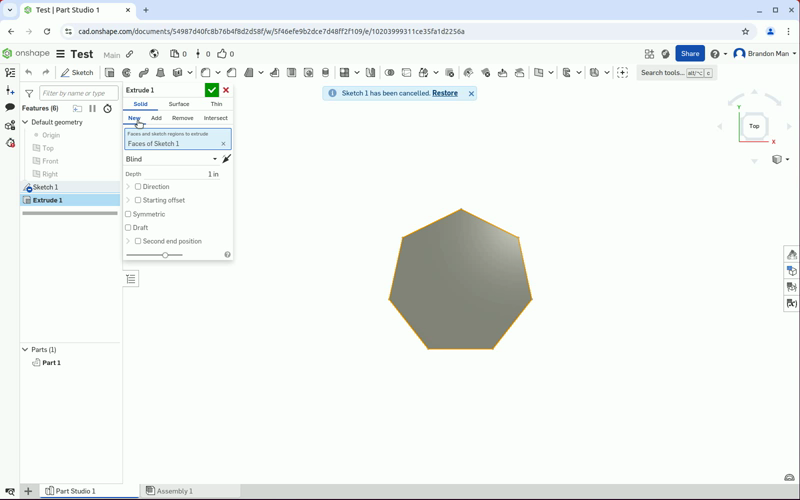
key(tab, 4)
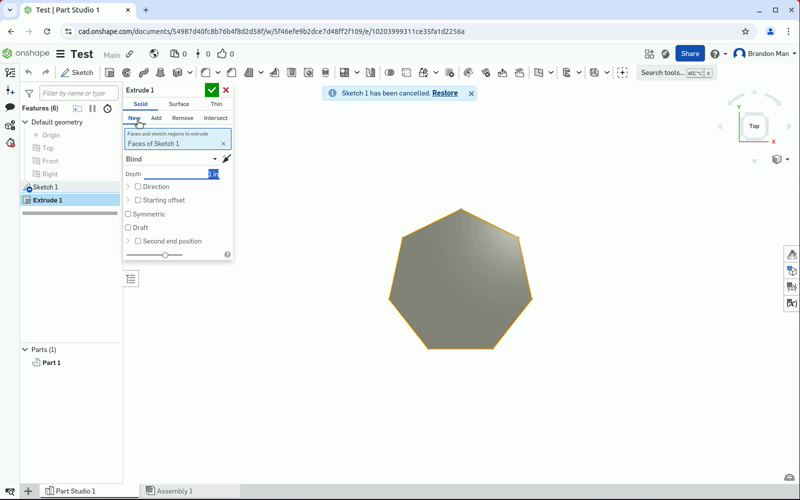
text(7.221)
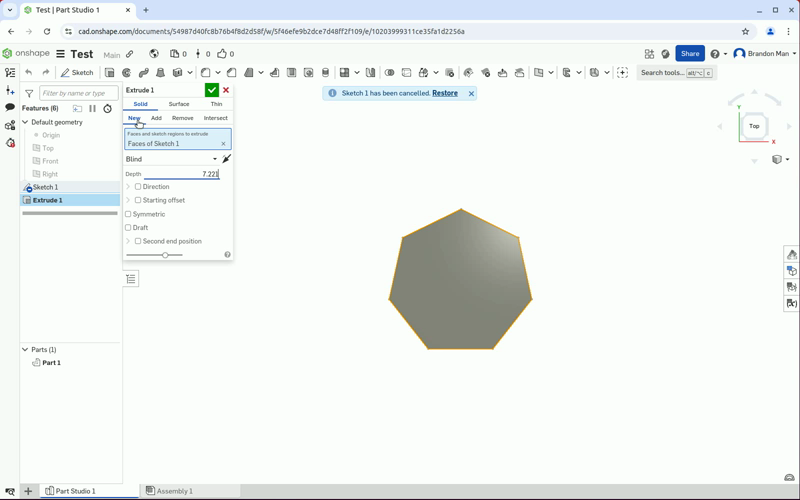
key(enter)
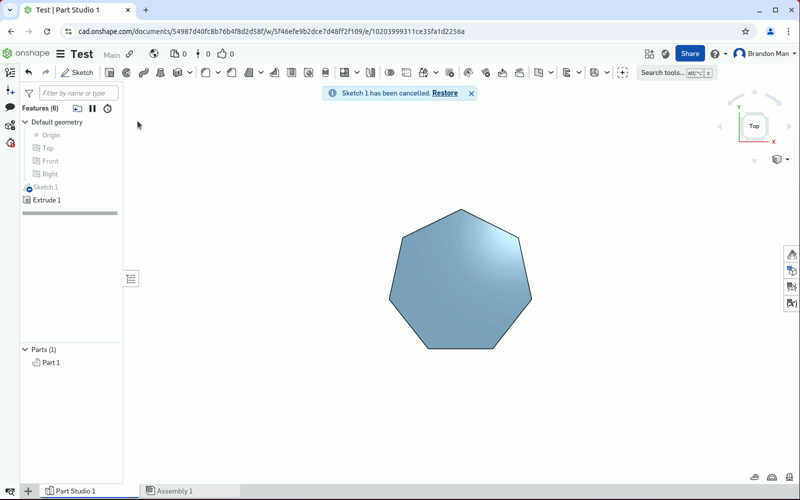
key(shift+h)
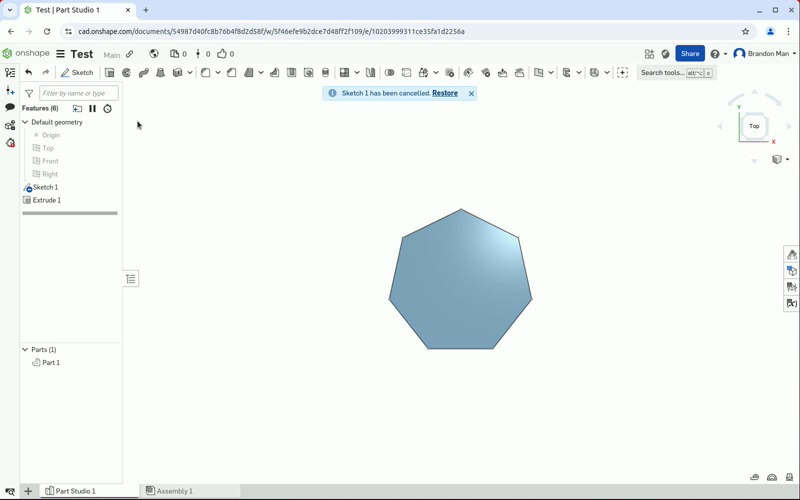
key(shift+h)
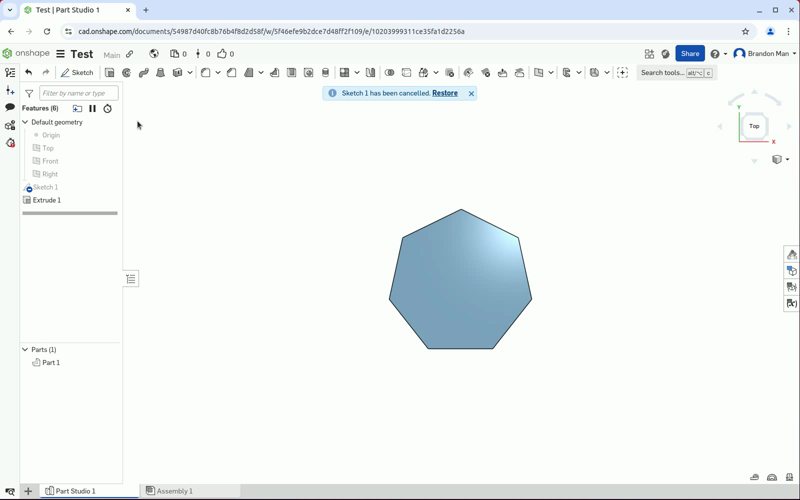
mouse_move(73, 189)
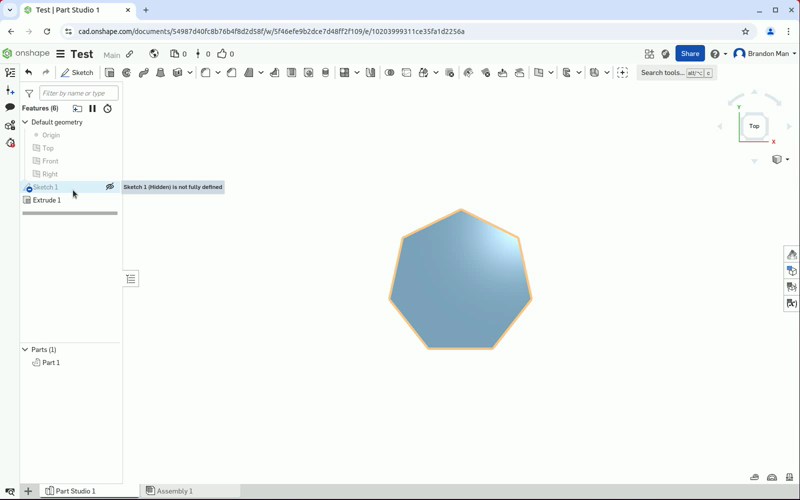
click(73, 189)
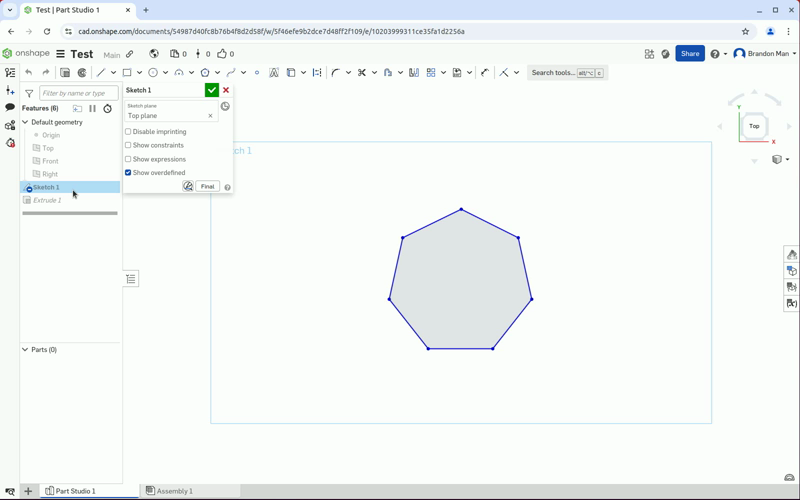
mouse_move(229, 92)
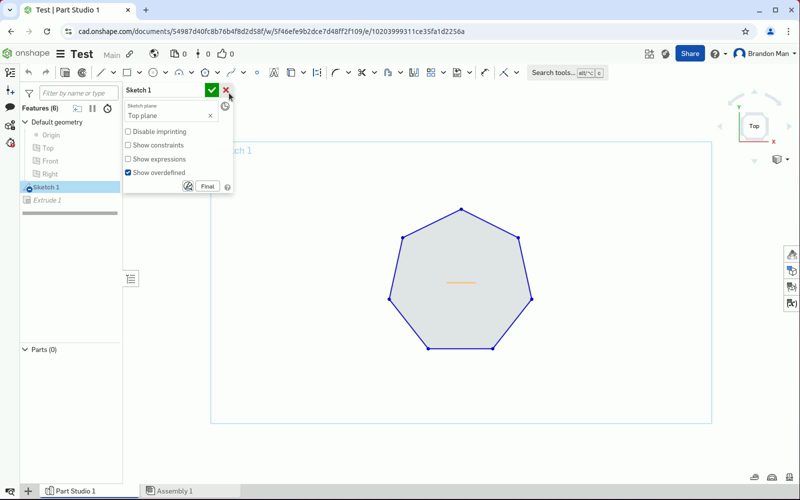
click(229, 92)
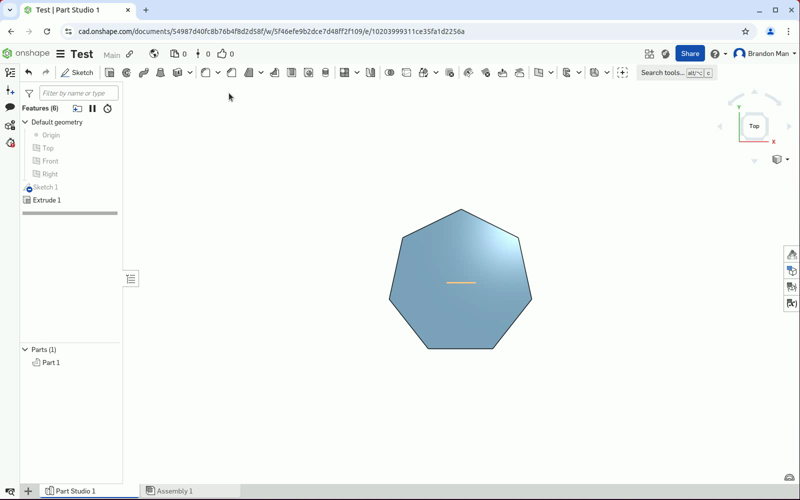
mouse_move(541, 75)
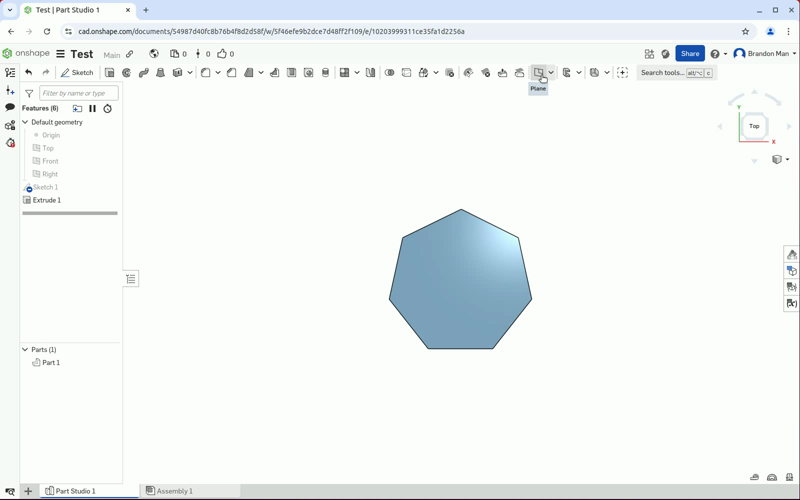
click(541, 75)
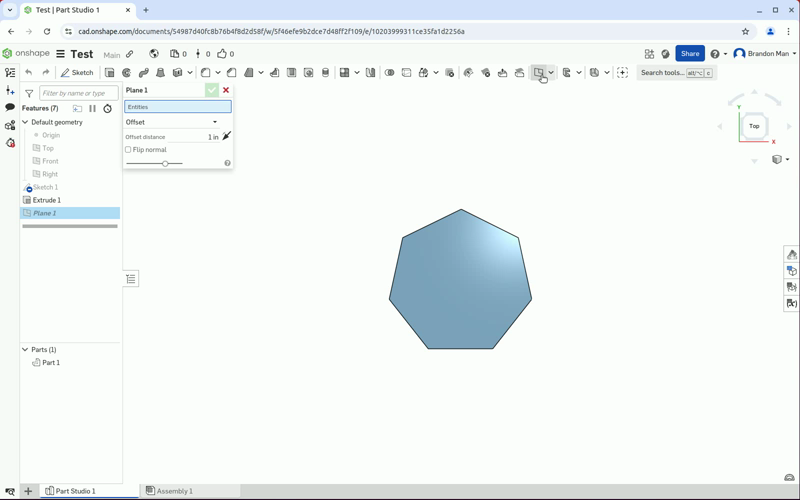
mouse_move(73, 150)
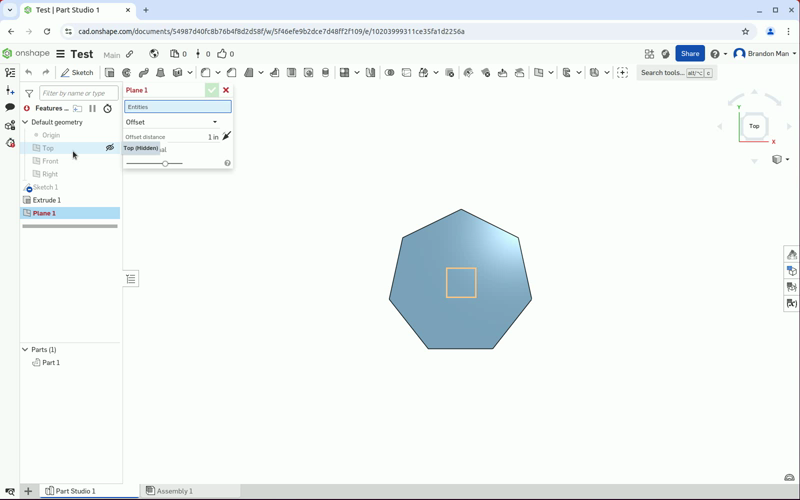
click(73, 150)
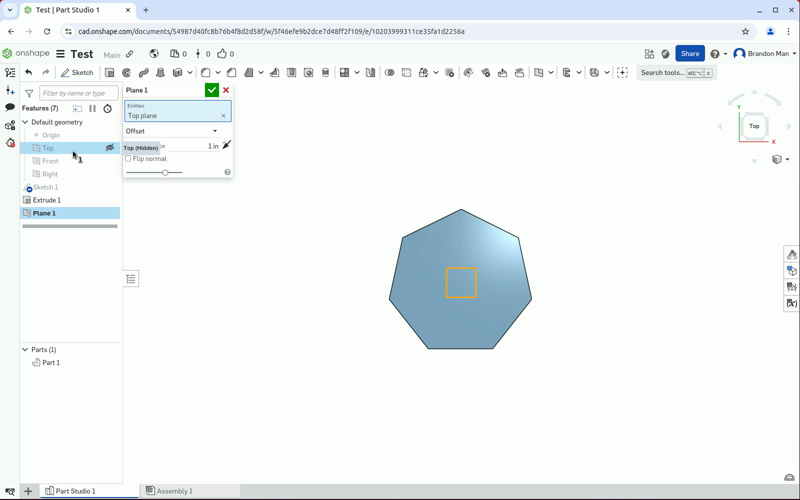
key(tab, 2)
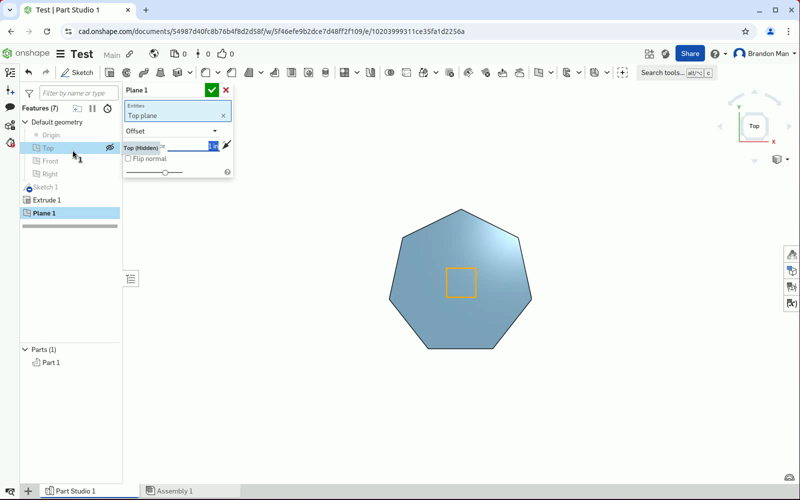
text(7.21)
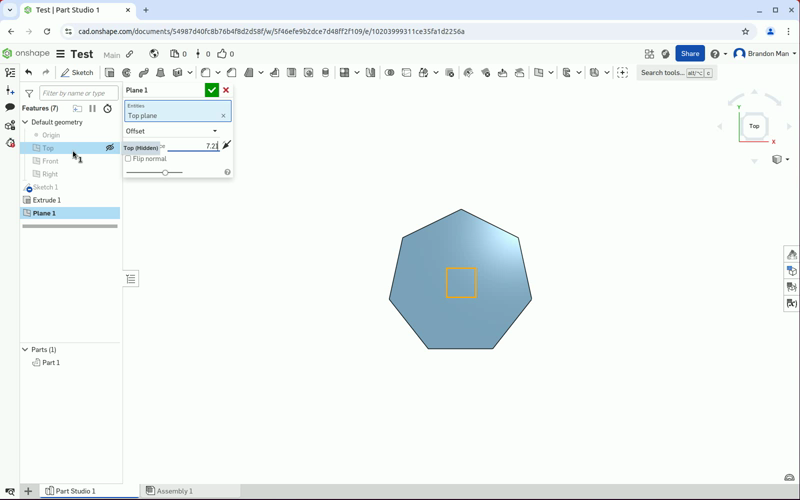
key(enter, 2)
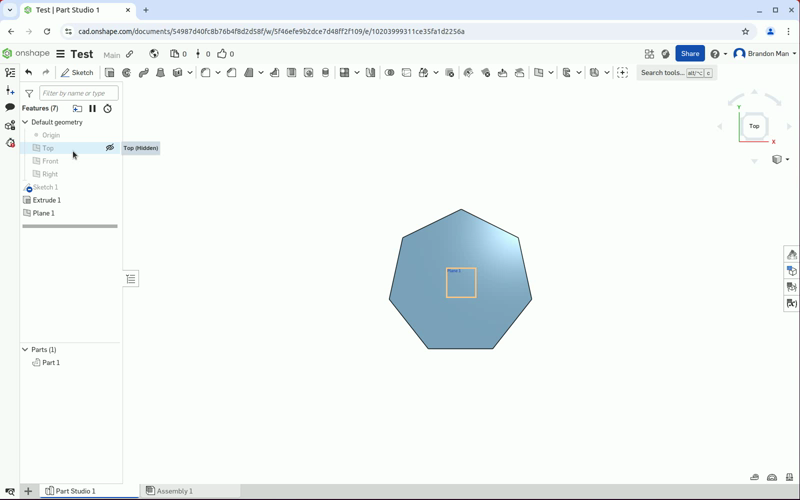
key(shift+s)
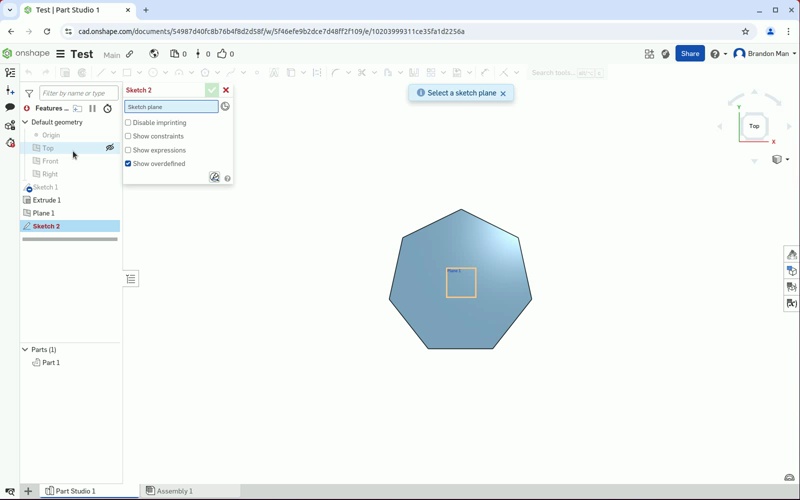
mouse_move(73, 215)
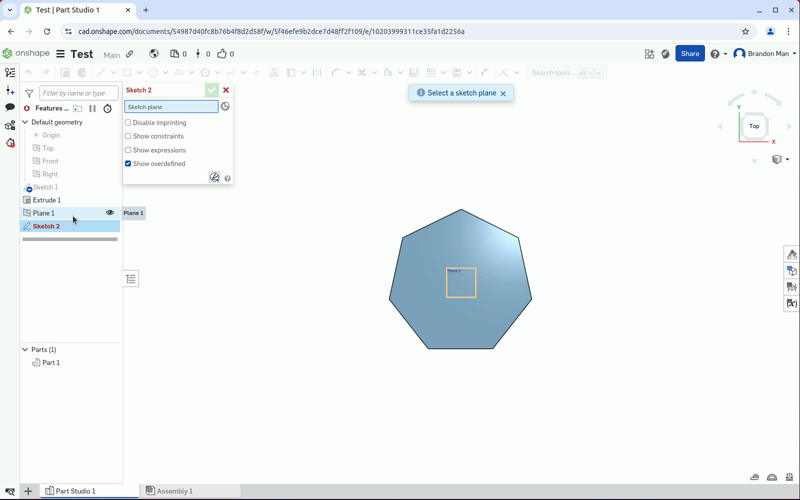
click(73, 215)
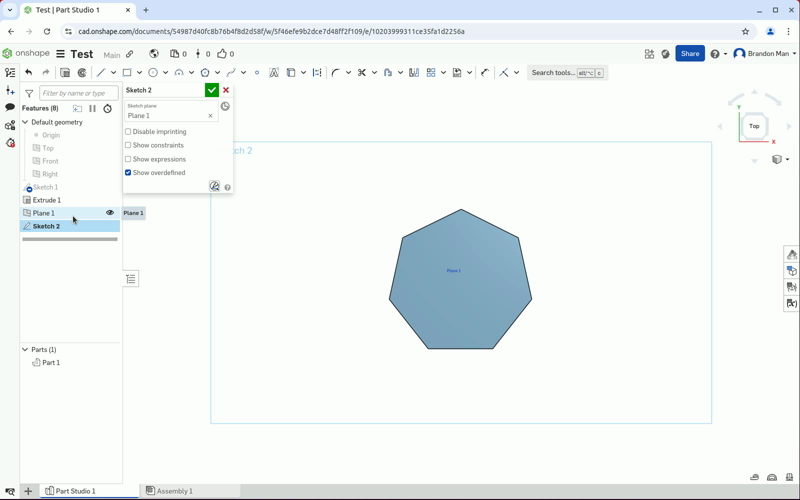
mouse_move(73, 352)
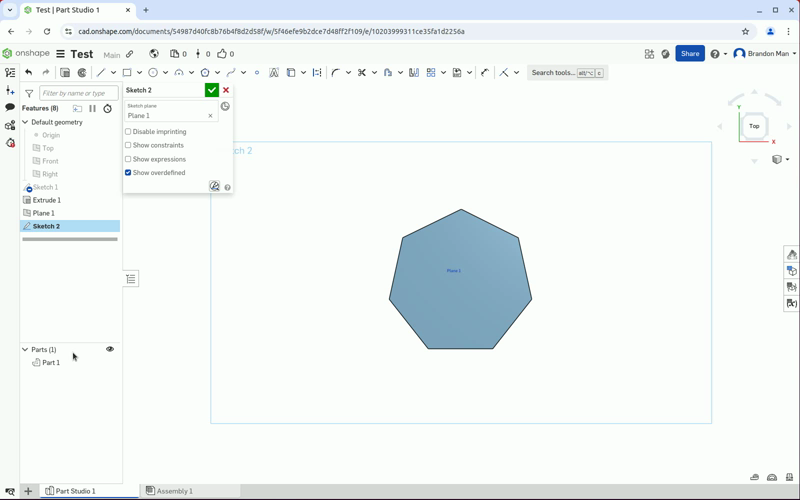
key(y)
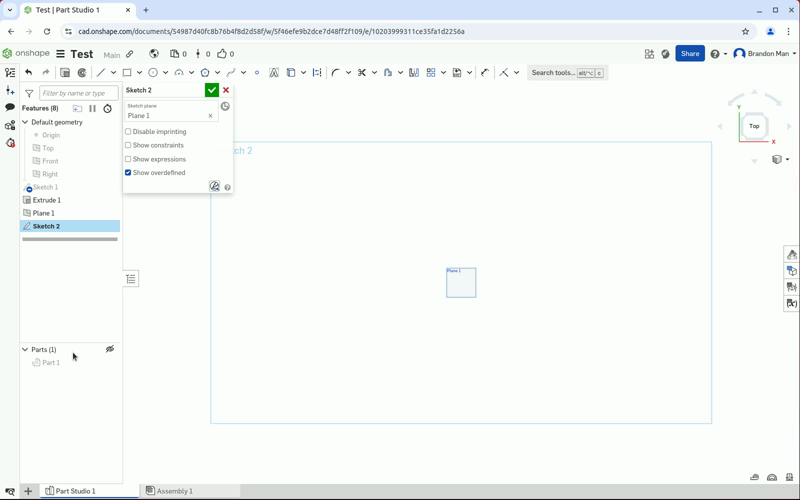
key(l)
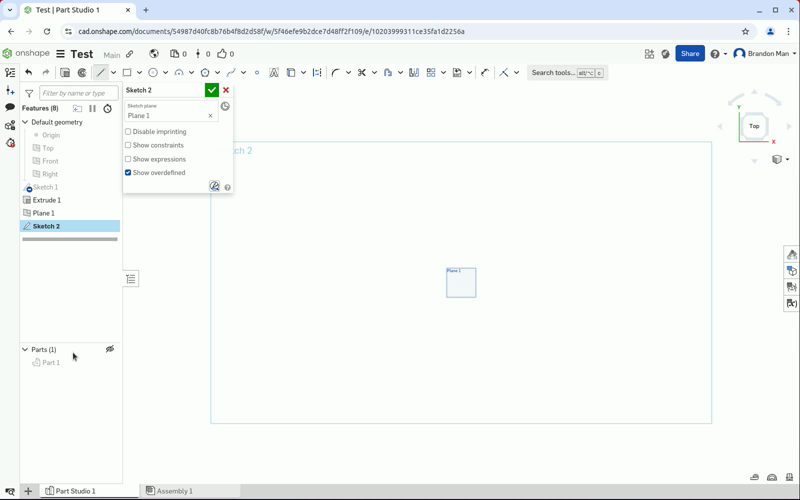
key_down(shift)
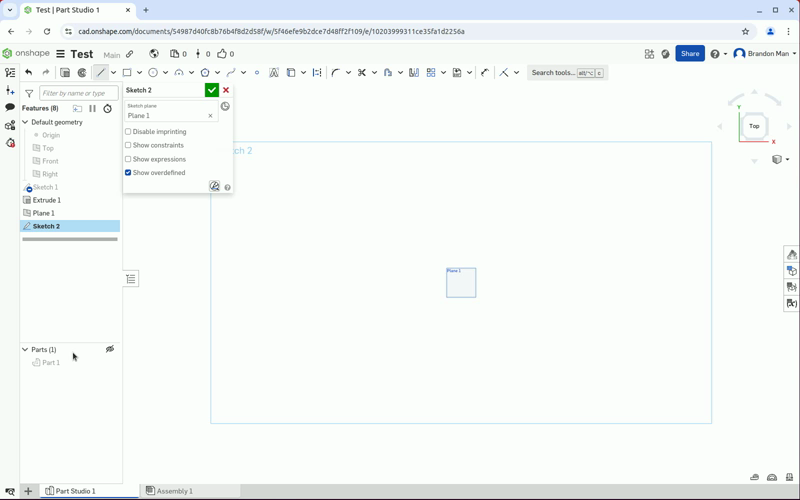
mouse_move(414, 328)
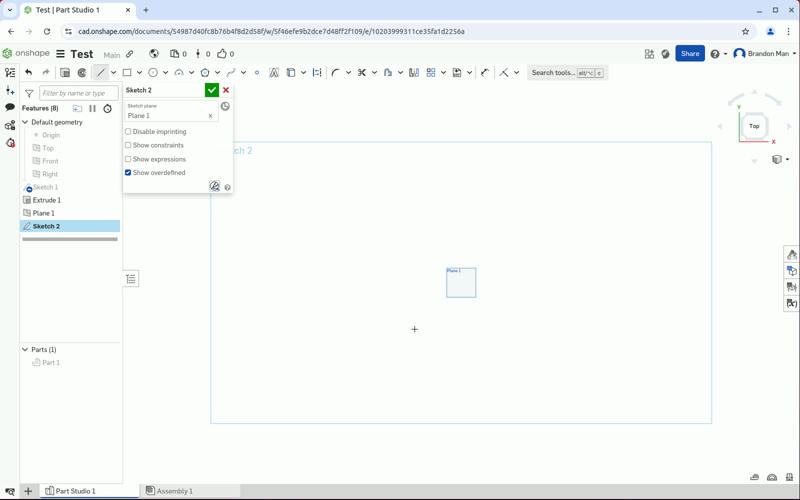
click(414, 328)
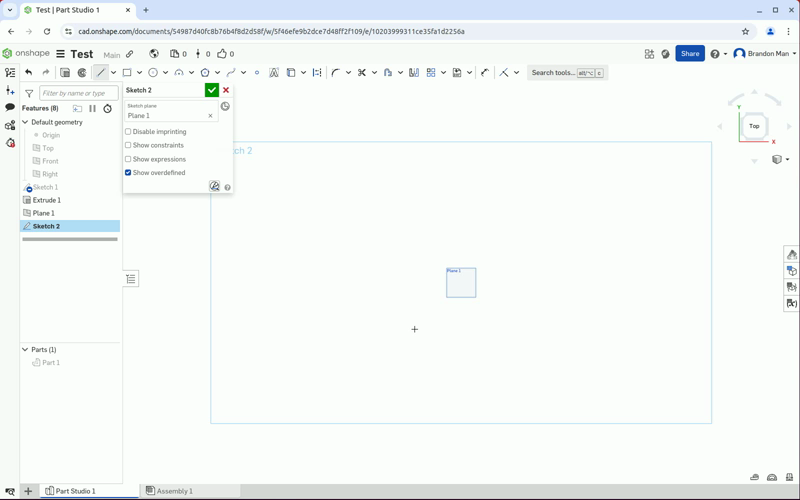
key_up(shift)
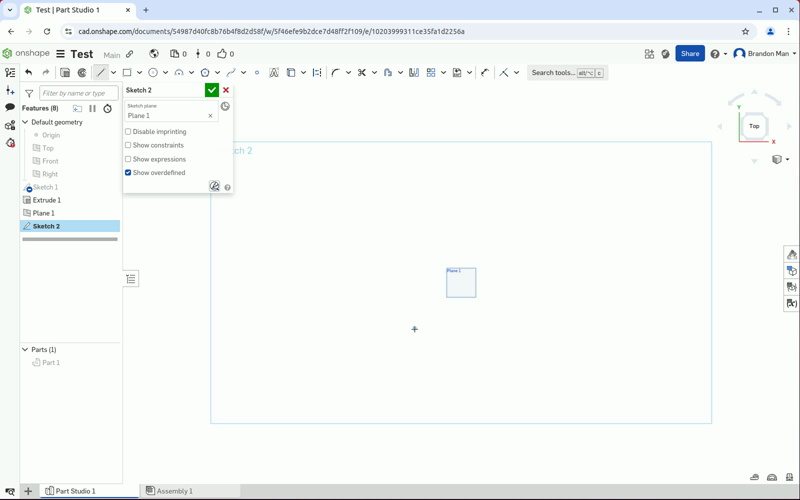
key_down(shift)
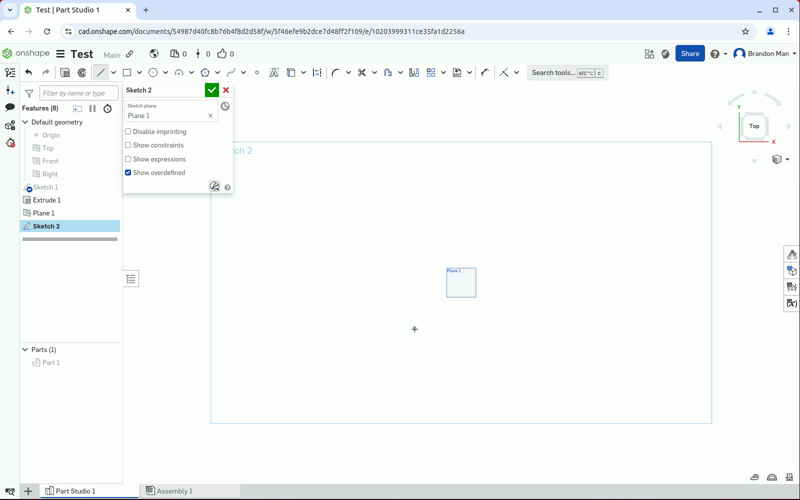
mouse_move(506, 328)
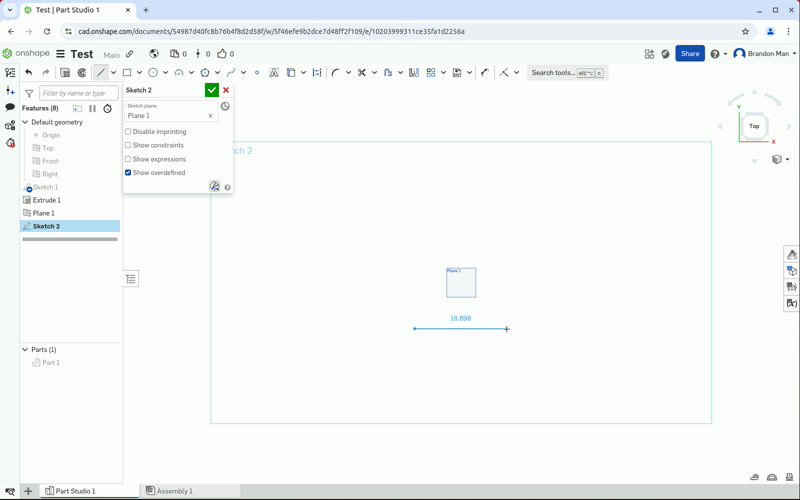
click(506, 328)
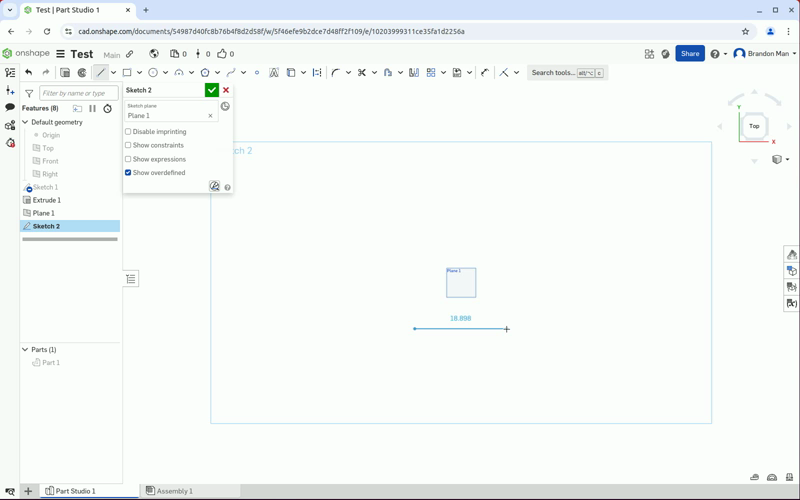
key_up(shift)
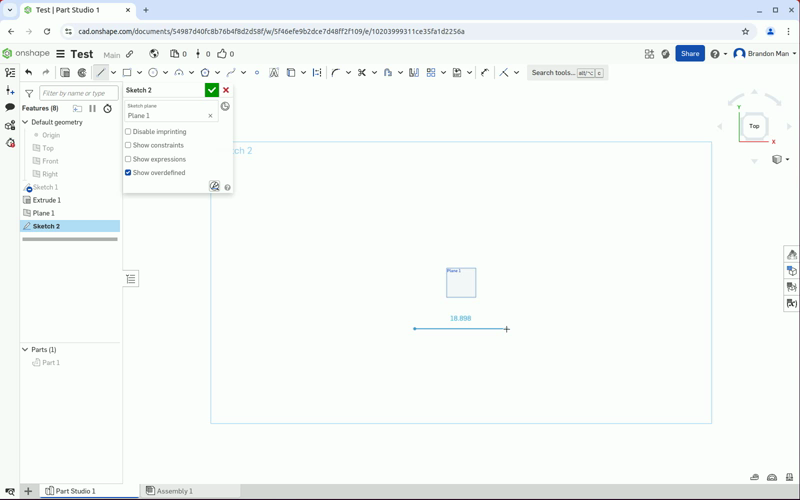
key_down(shift)
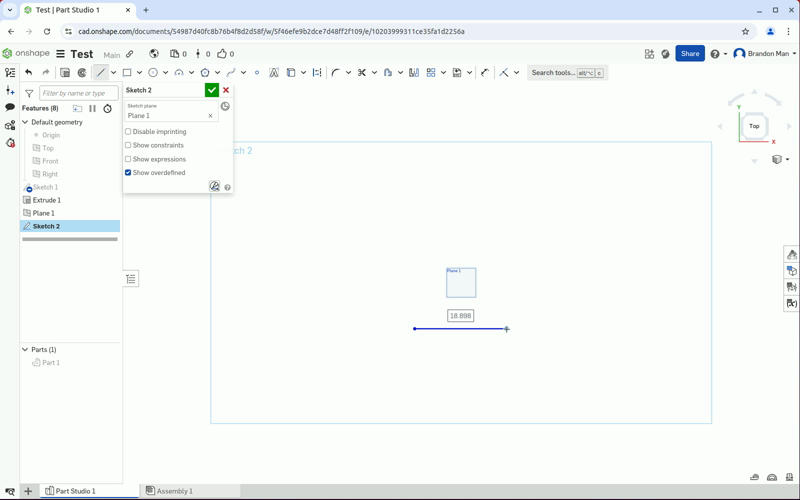
mouse_move(506, 237)
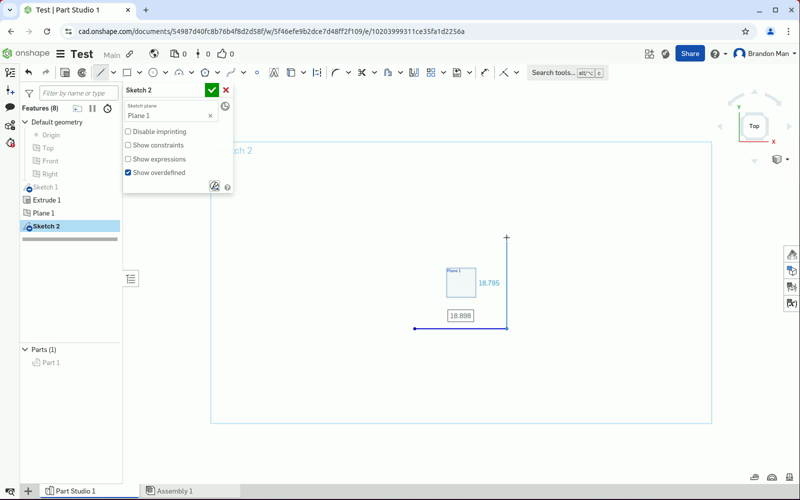
click(506, 237)
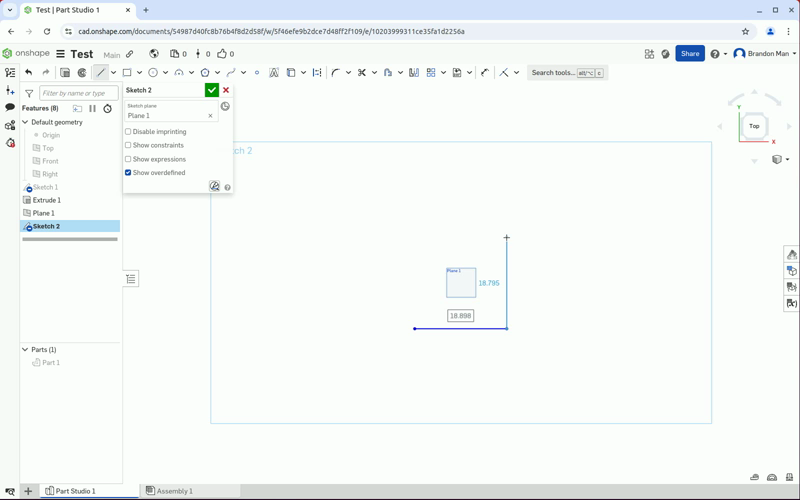
key_up(shift)
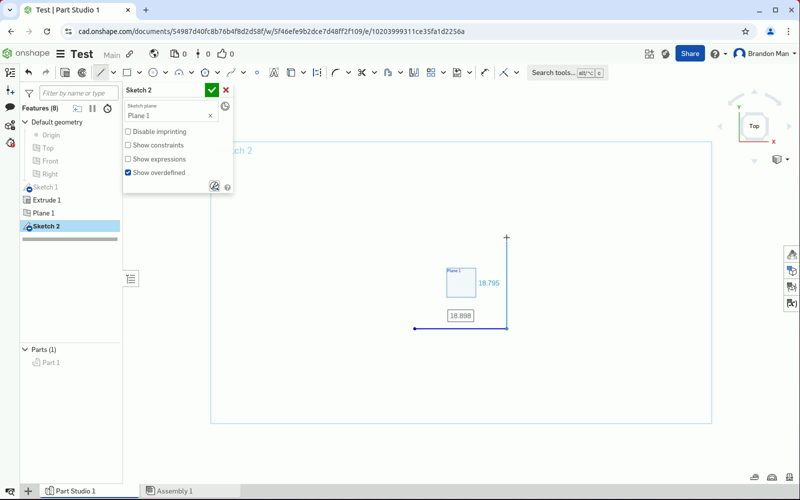
key_down(shift)
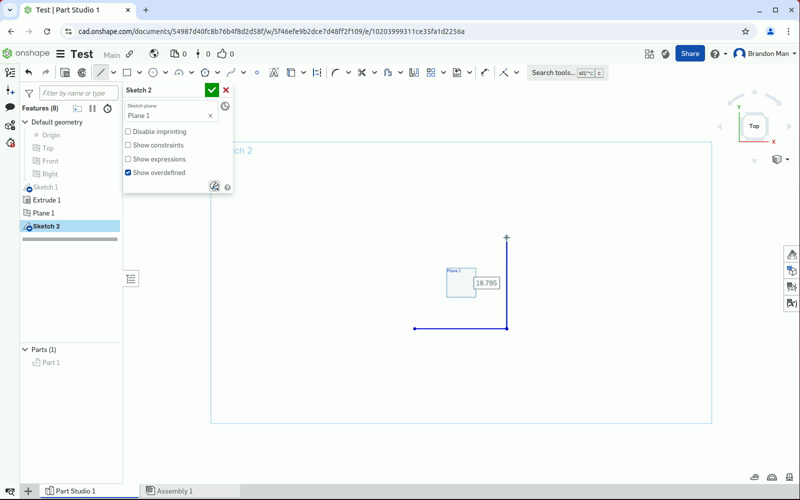
mouse_move(414, 237)
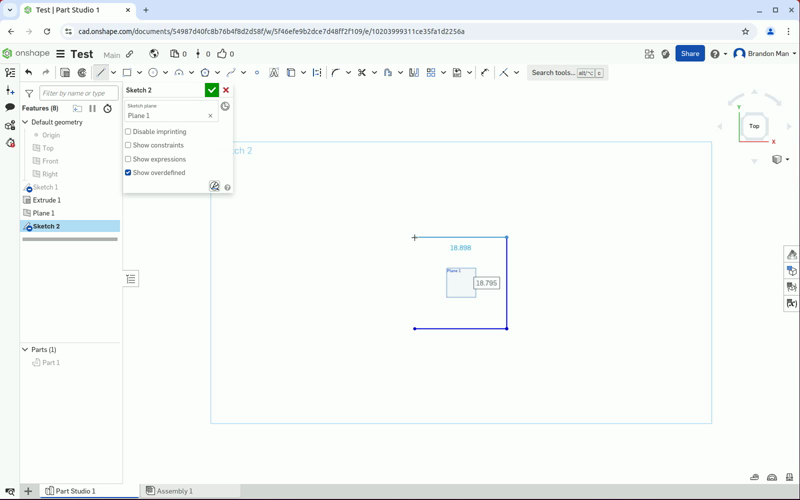
click(414, 237)
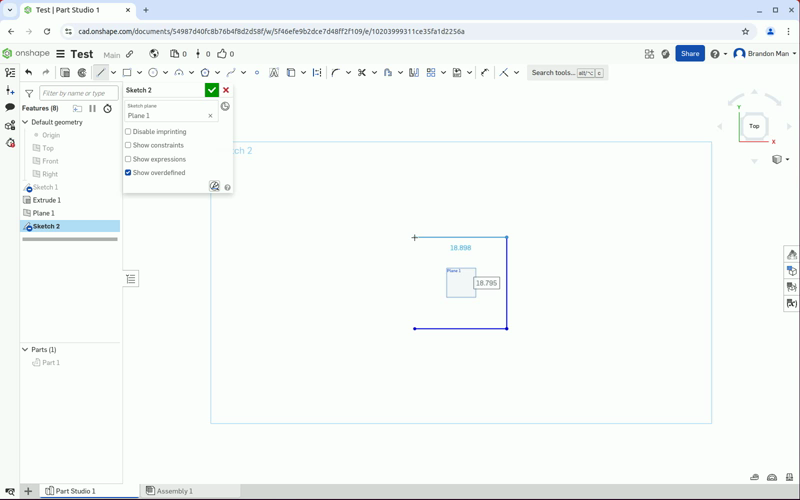
key_up(shift)
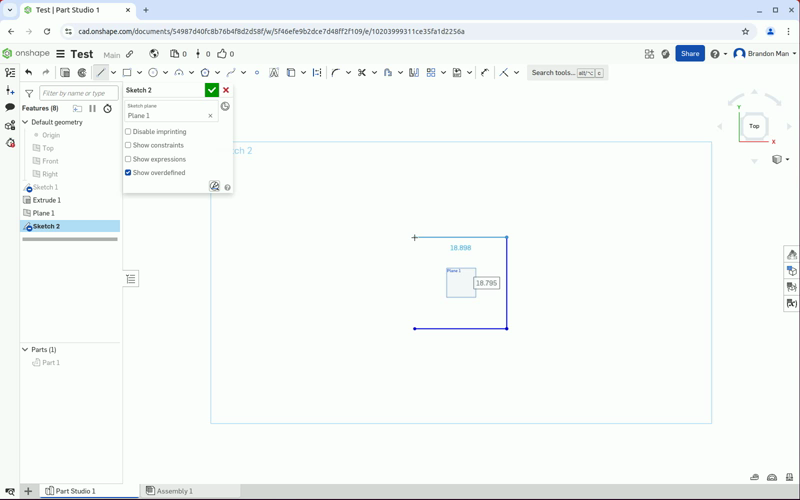
key_down(shift)
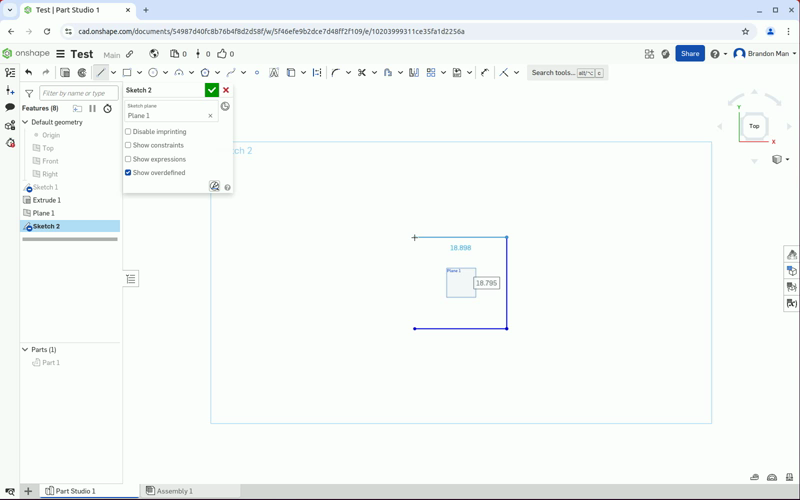
mouse_move(414, 328)
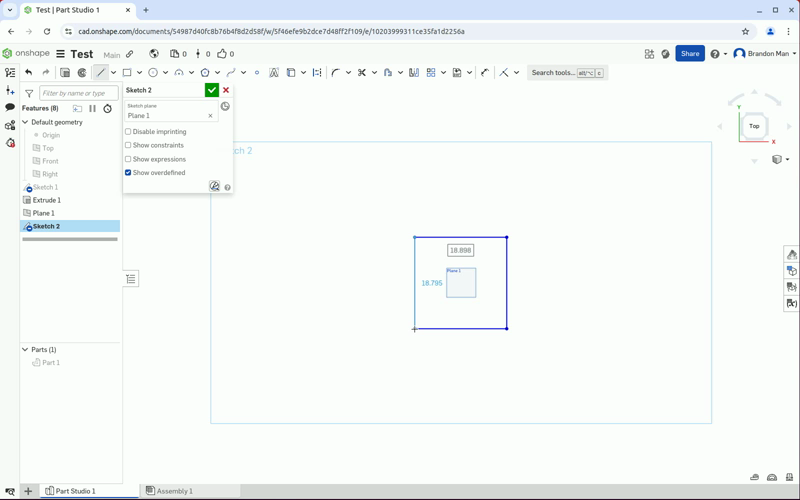
key_up(shift)
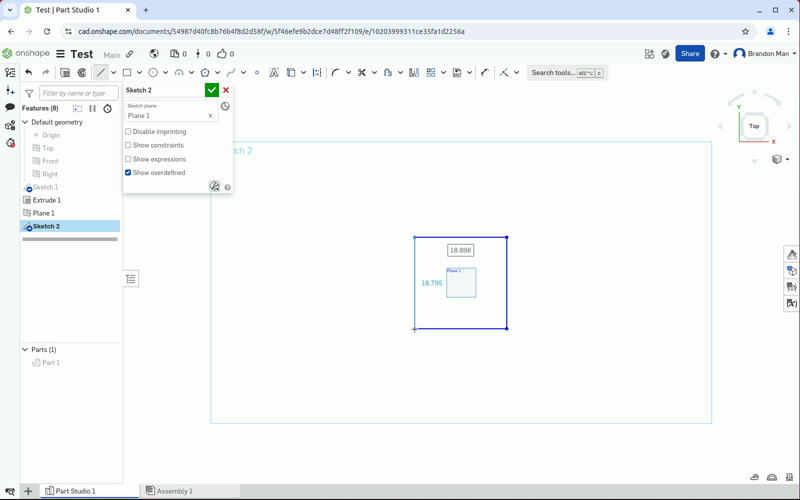
click(414, 328)
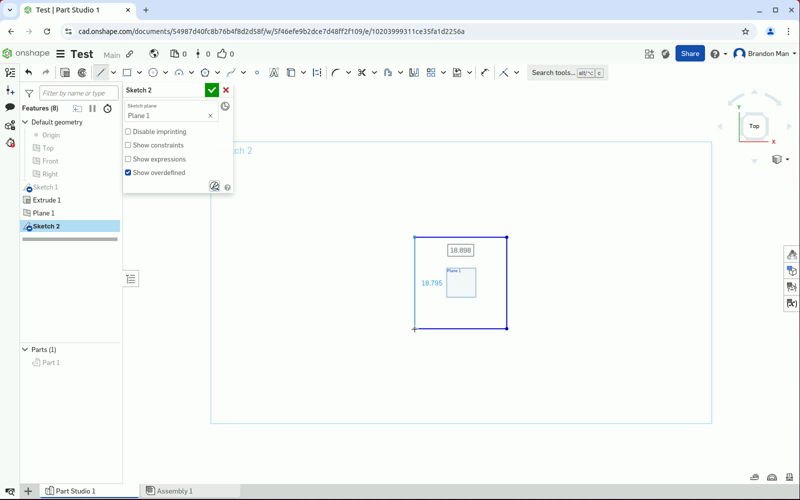
key(esc)
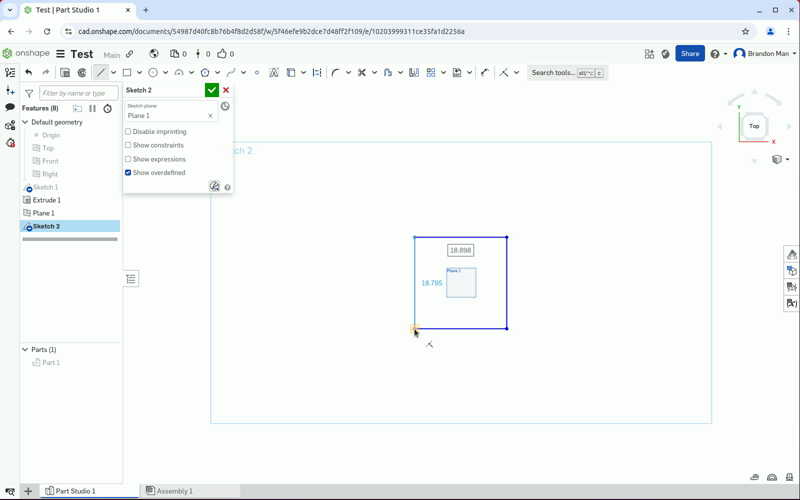
mouse_move(447, 258)
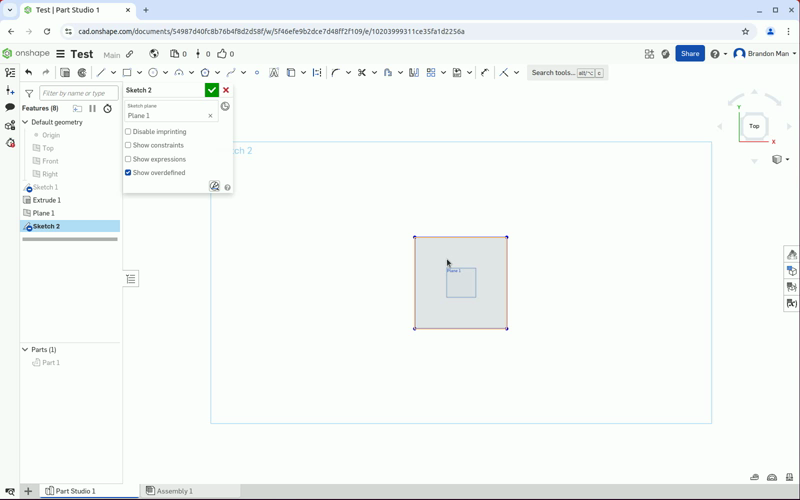
click(447, 258)
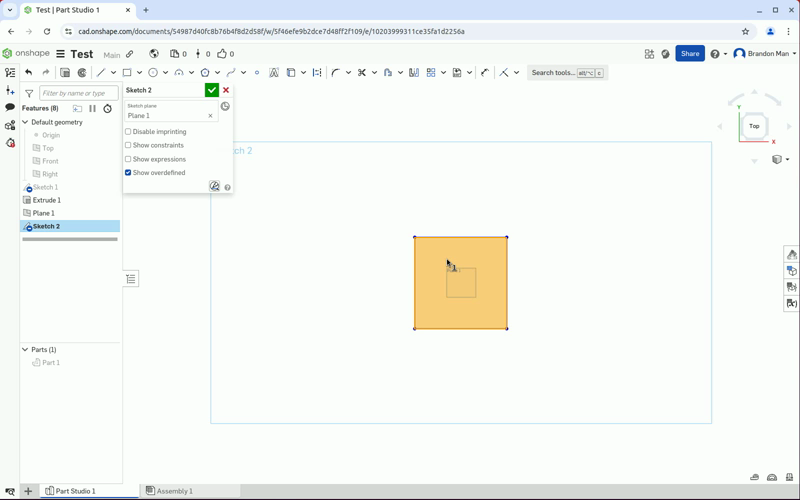
mouse_move(73, 352)
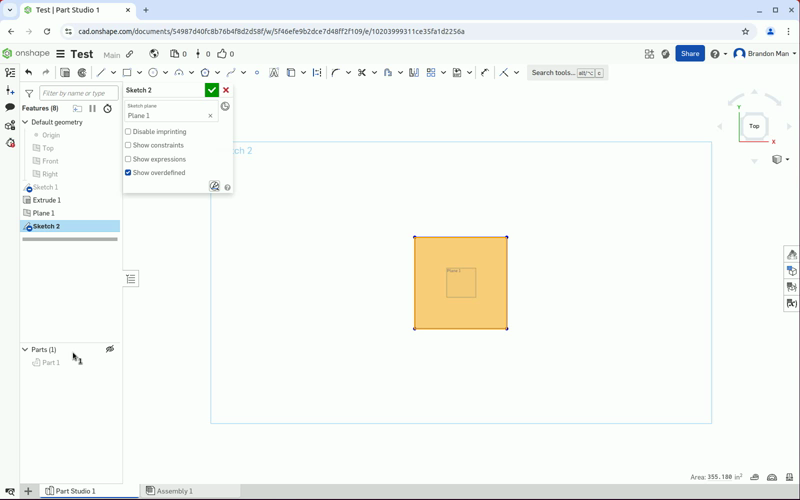
key(shift+y)
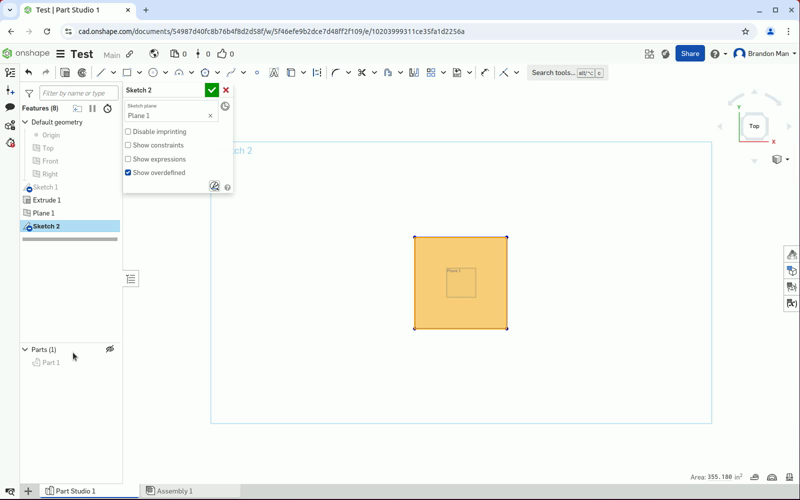
key(shift+e)
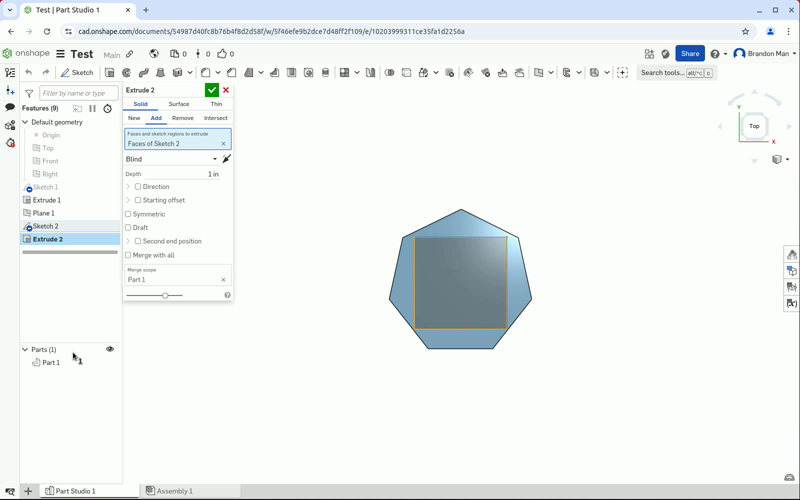
mouse_move(143, 106)
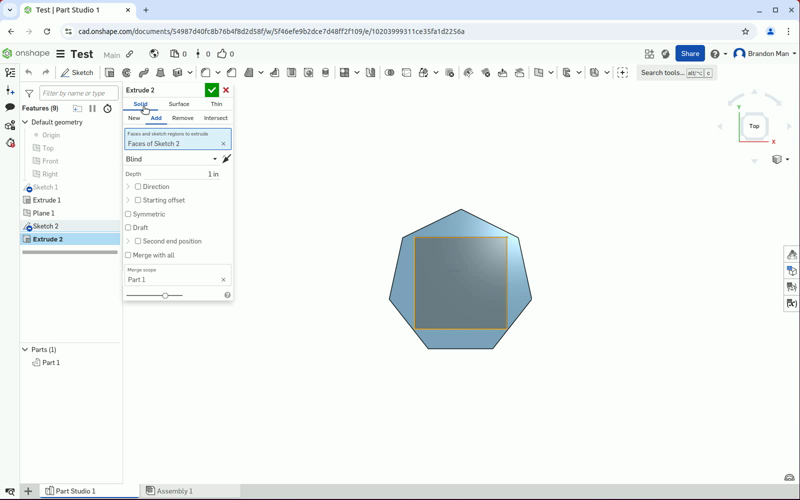
click(143, 106)
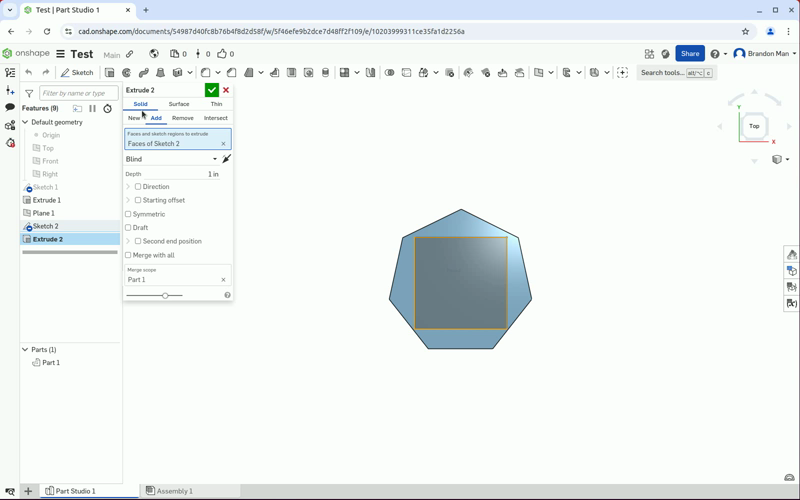
mouse_move(137, 120)
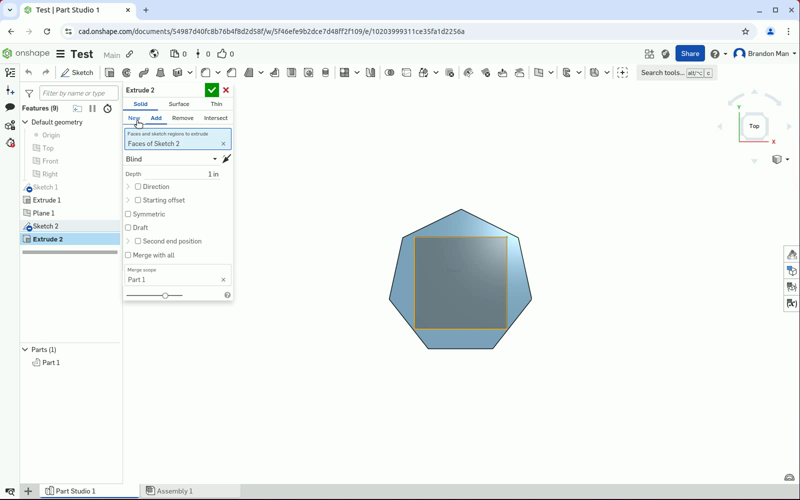
click(137, 120)
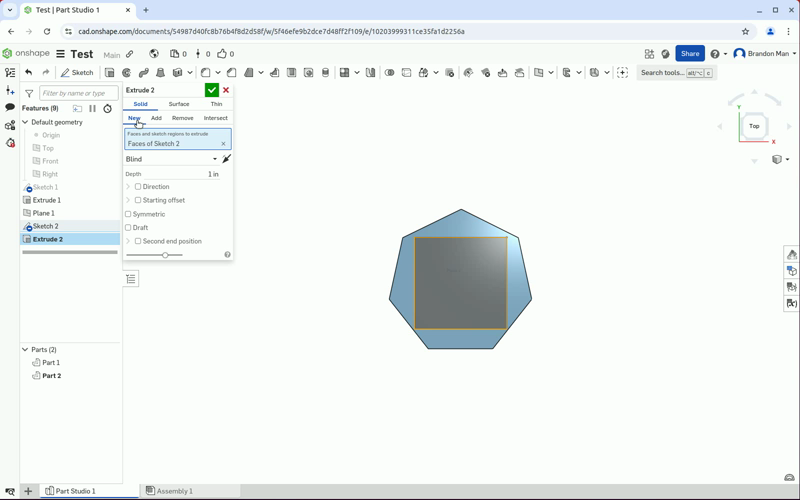
key(tab, 4)
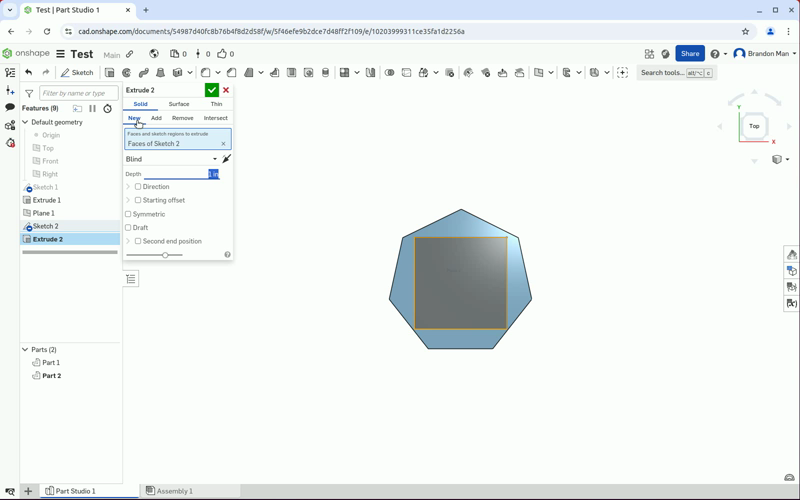
text(7.221)
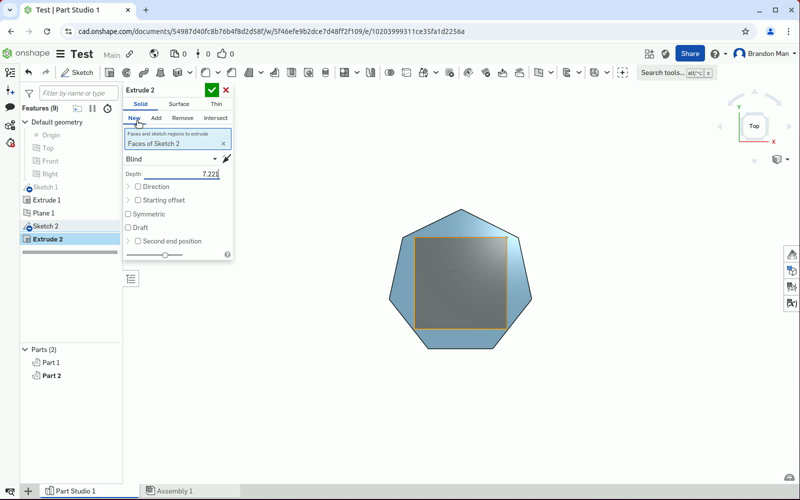
key(enter)
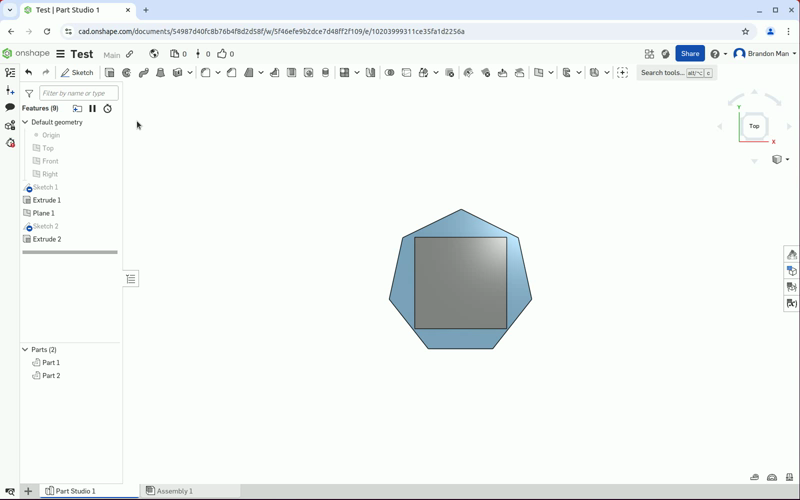
key(shift+h)
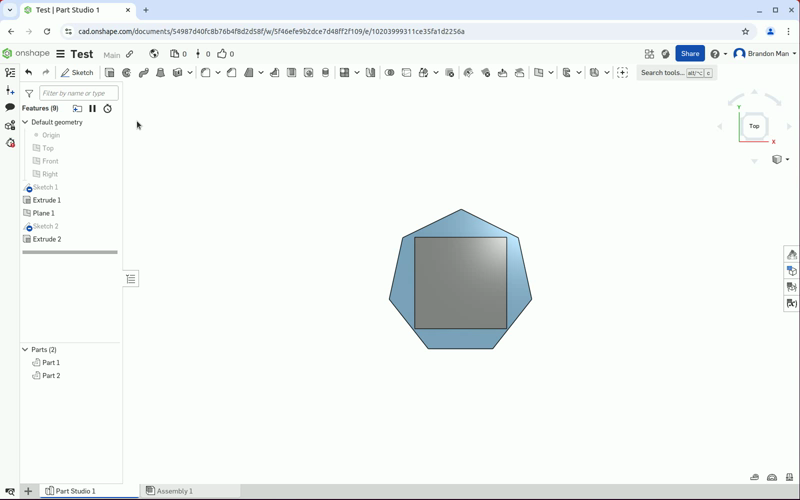
key(shift+h)
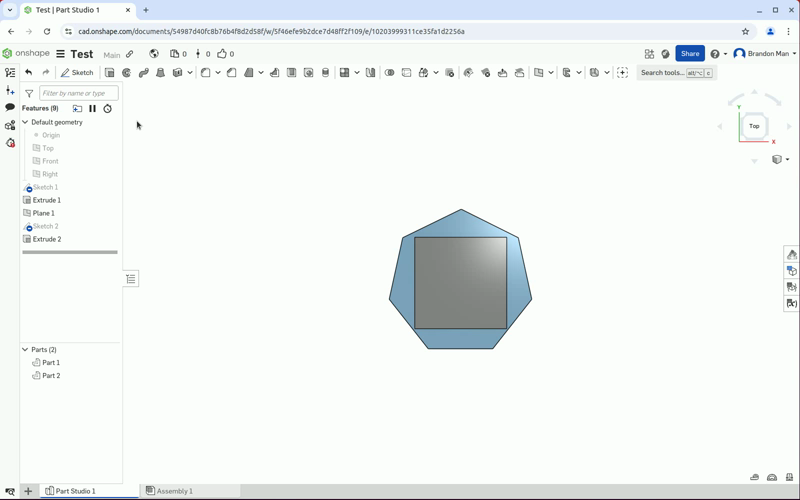
mouse_move(73, 189)
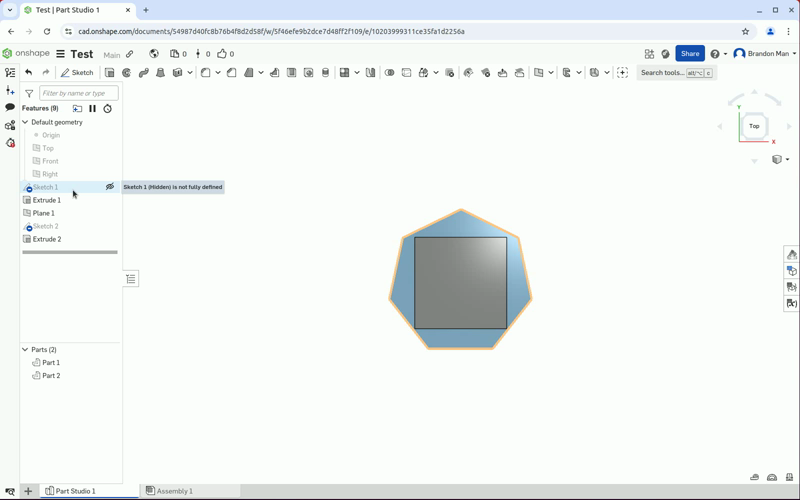
click(73, 189)
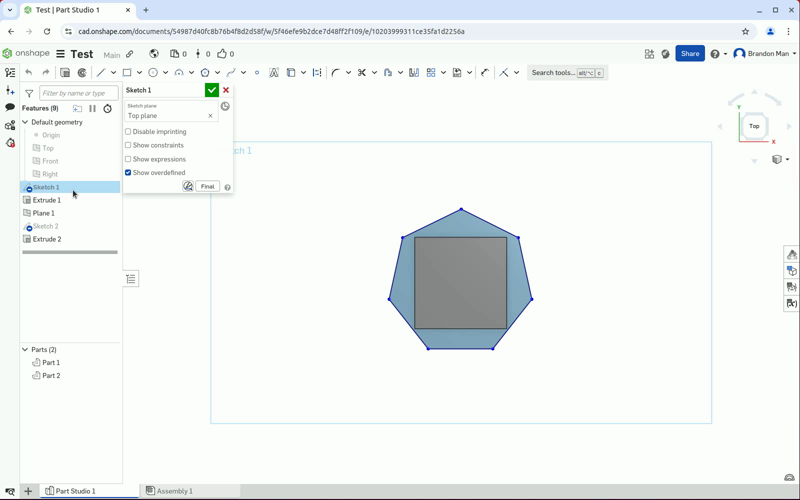
mouse_move(229, 92)
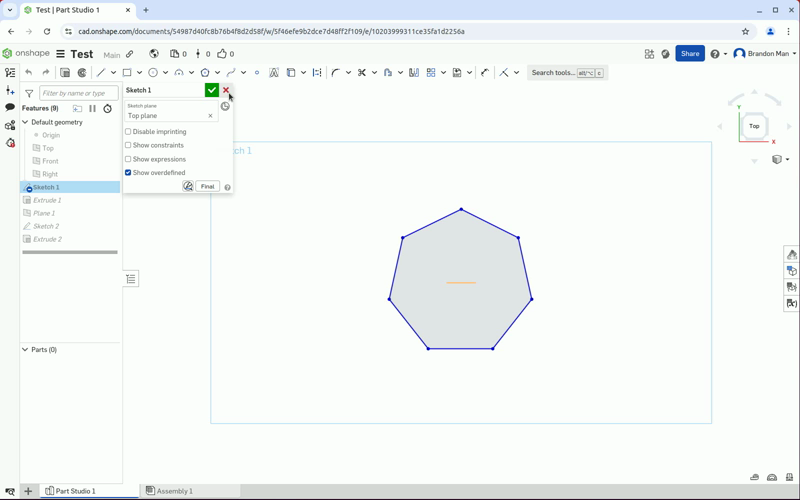
click(229, 92)
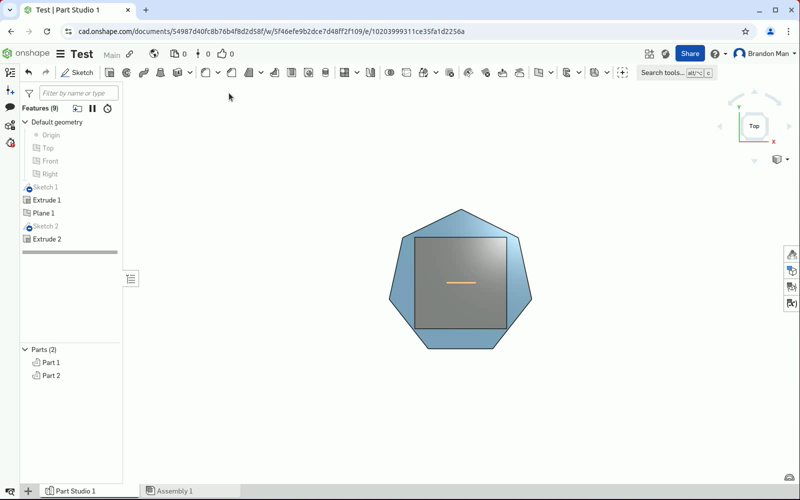
mouse_move(541, 75)
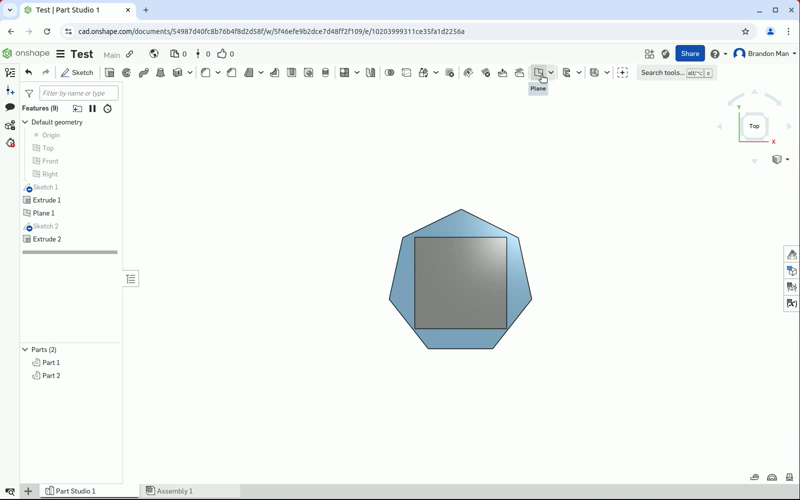
click(541, 75)
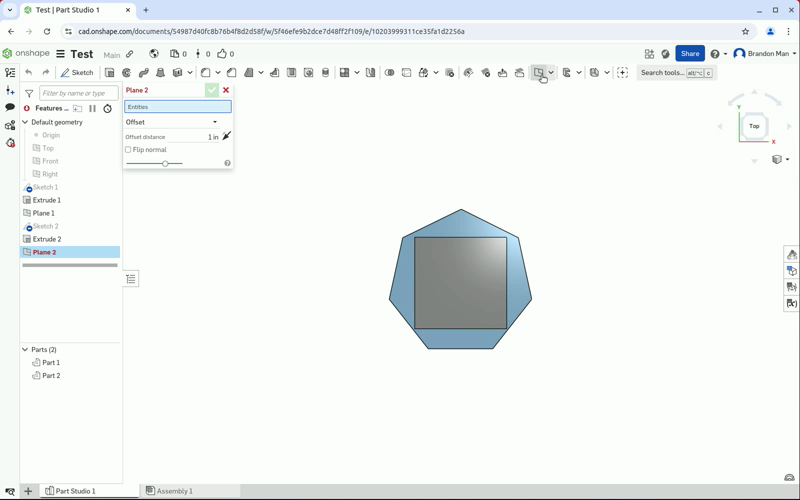
mouse_move(73, 150)
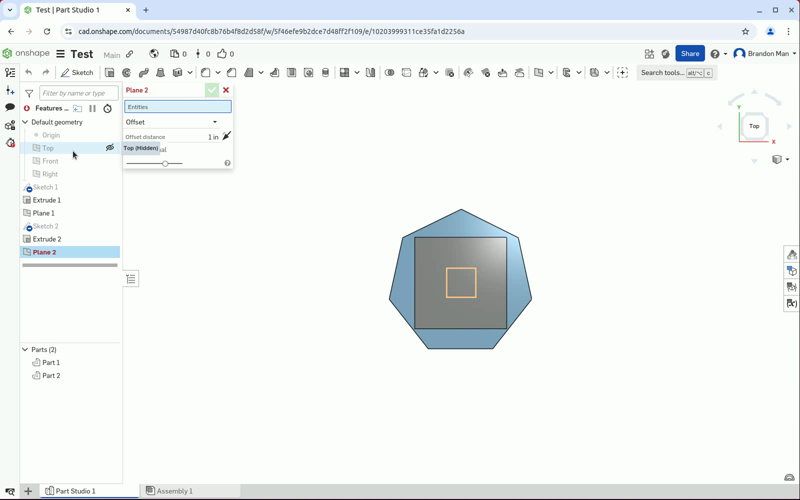
click(73, 150)
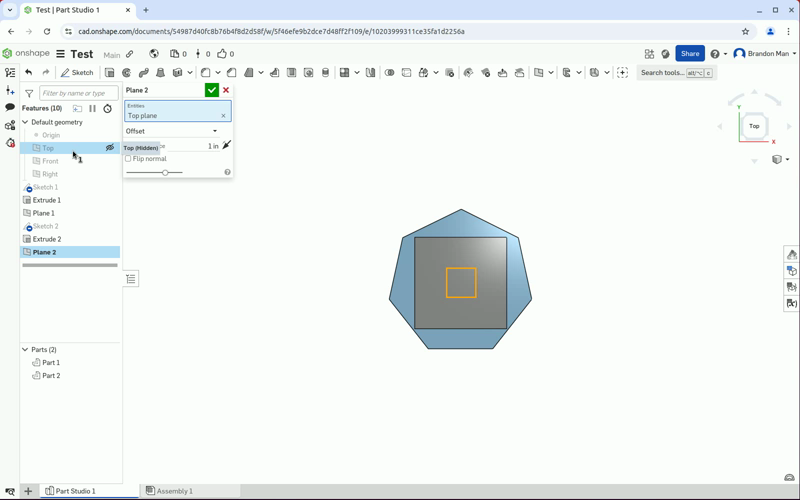
key(tab, 2)
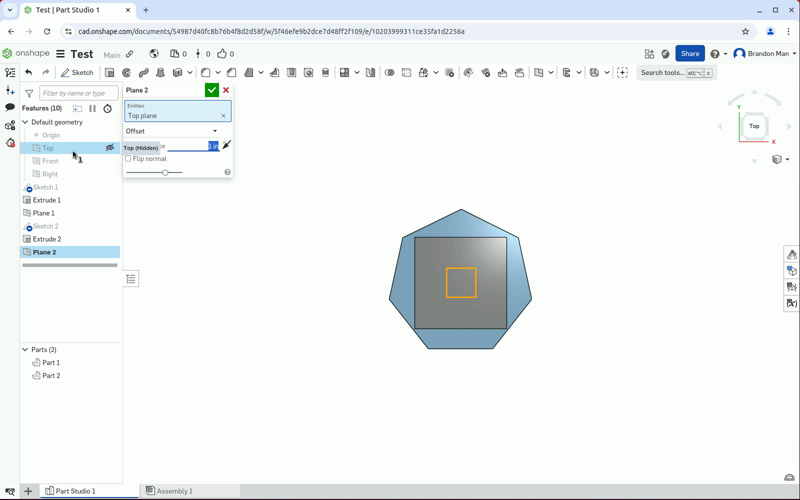
text(14.45)
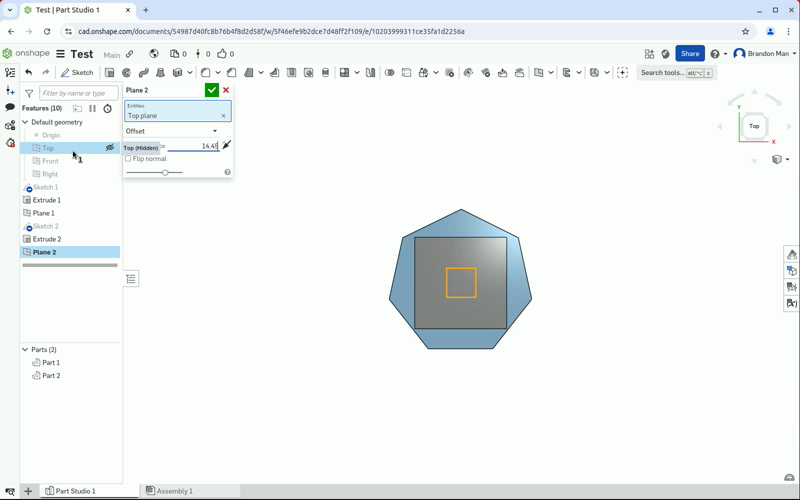
key(enter, 2)
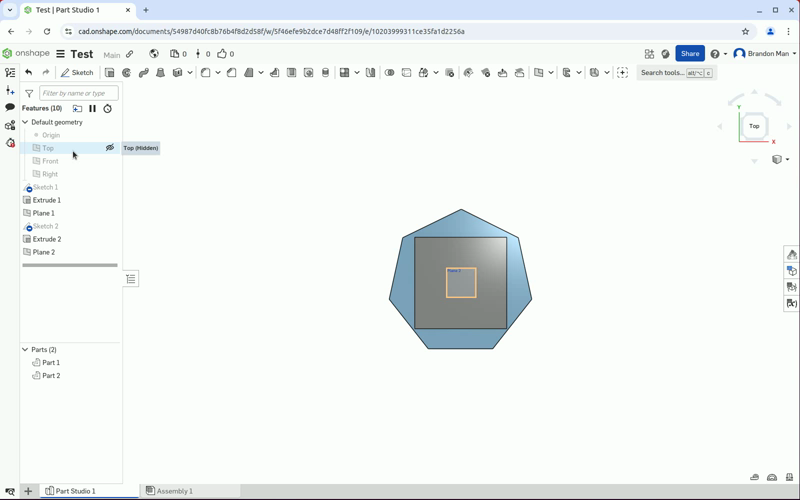
key(shift+s)
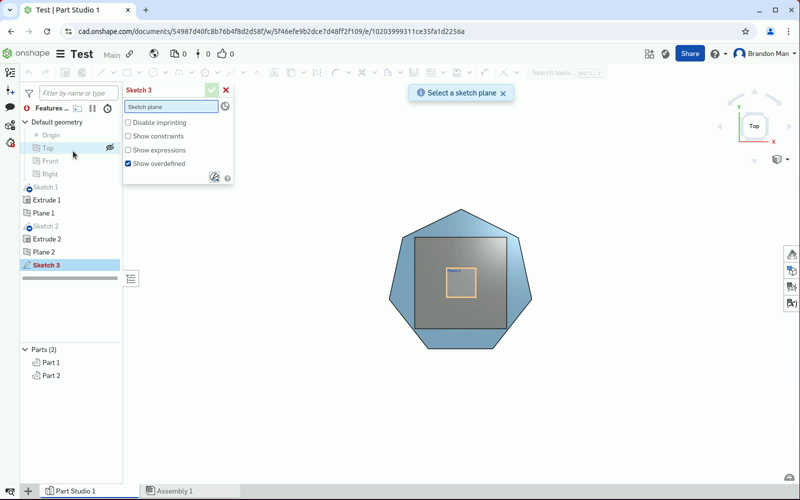
mouse_move(73, 254)
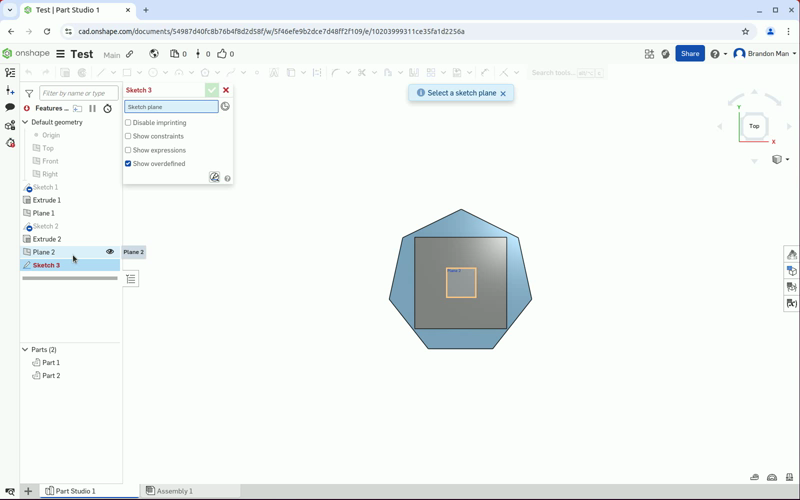
click(73, 254)
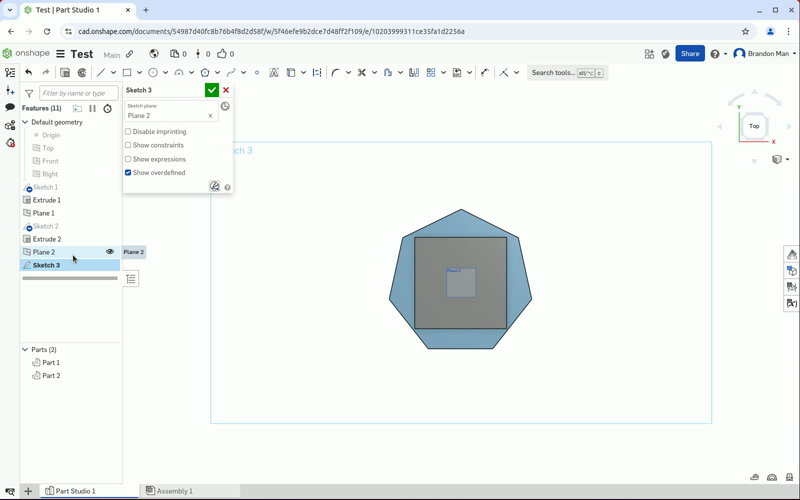
mouse_move(73, 352)
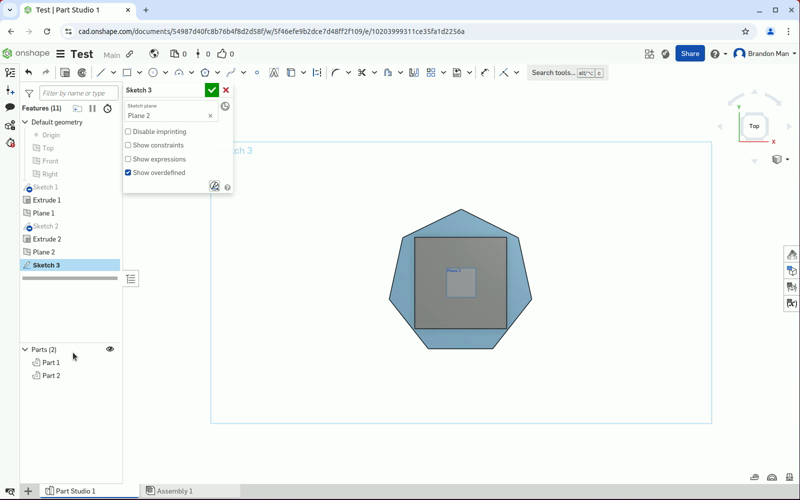
key(y)
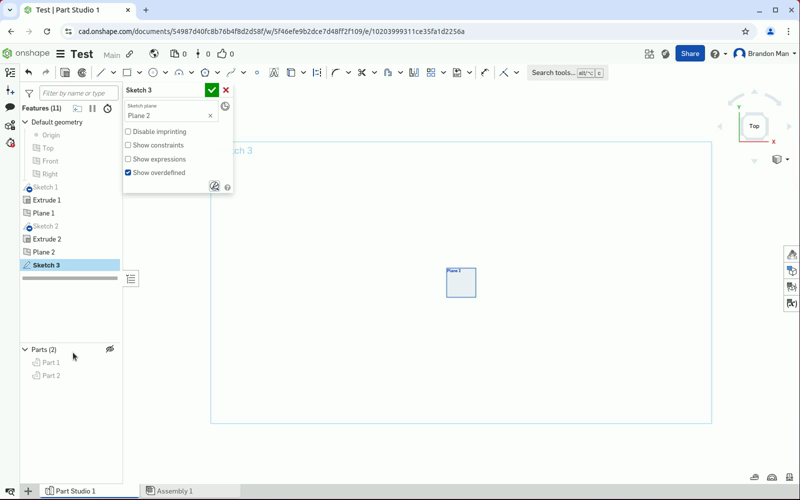
key(l)
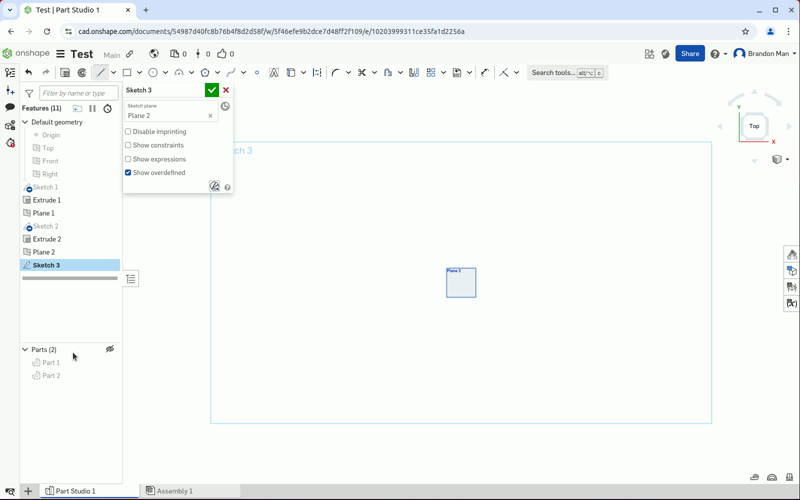
key_down(shift)
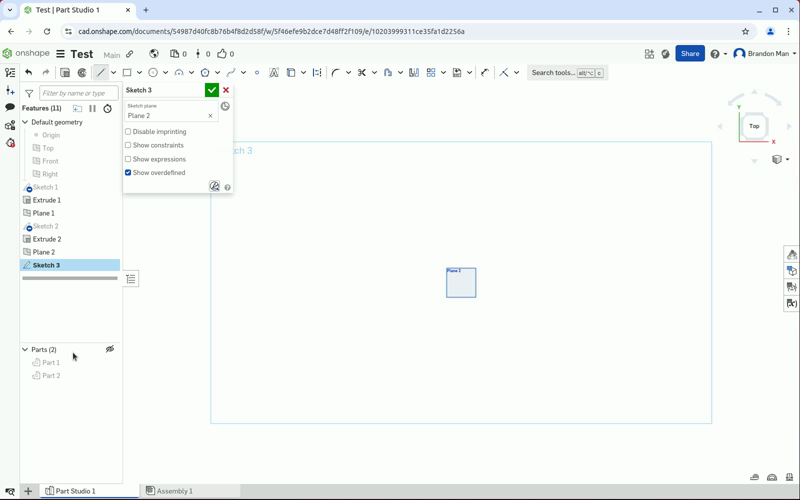
mouse_move(425, 318)
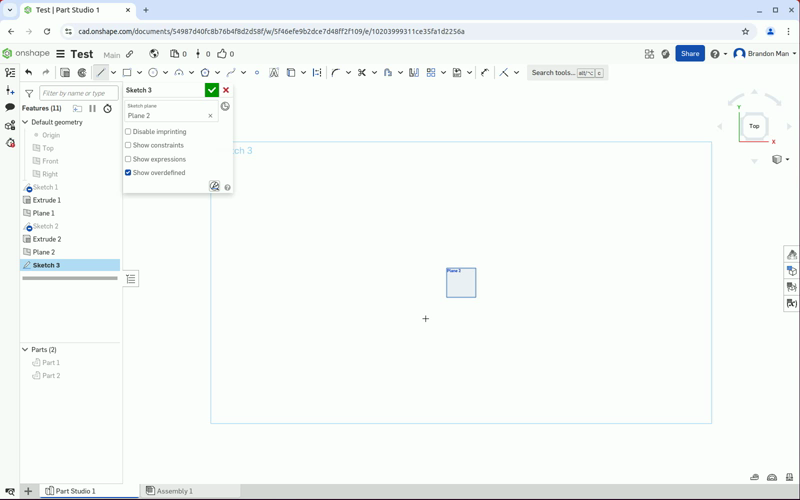
click(425, 318)
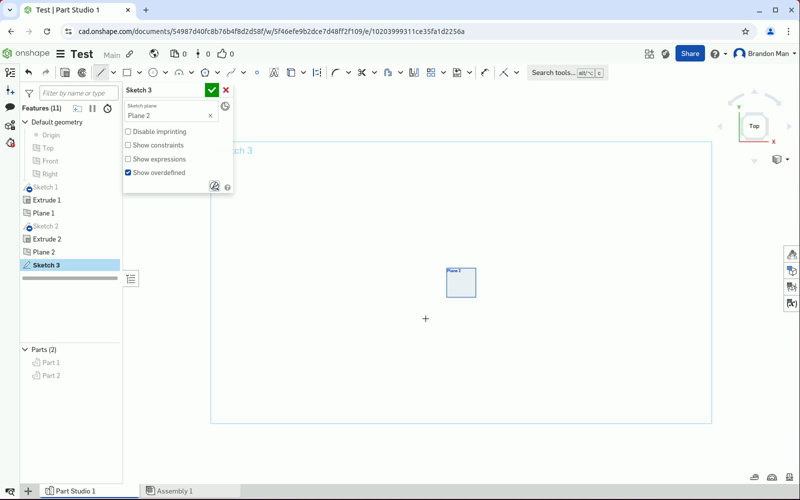
key_up(shift)
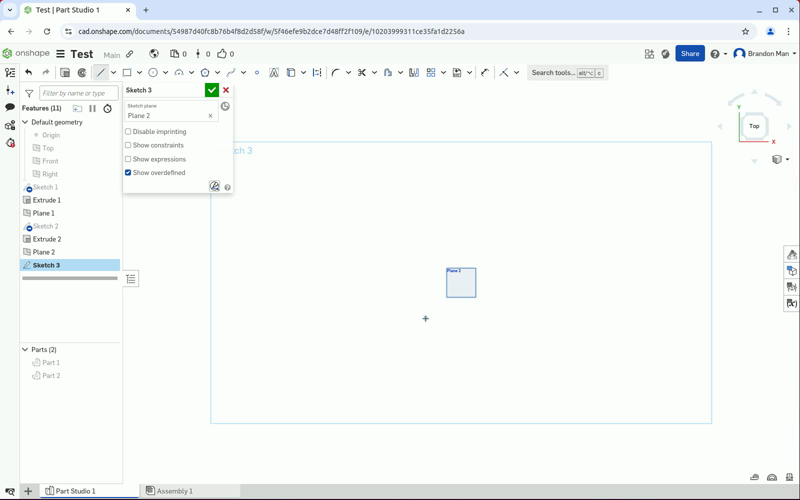
key_down(shift)
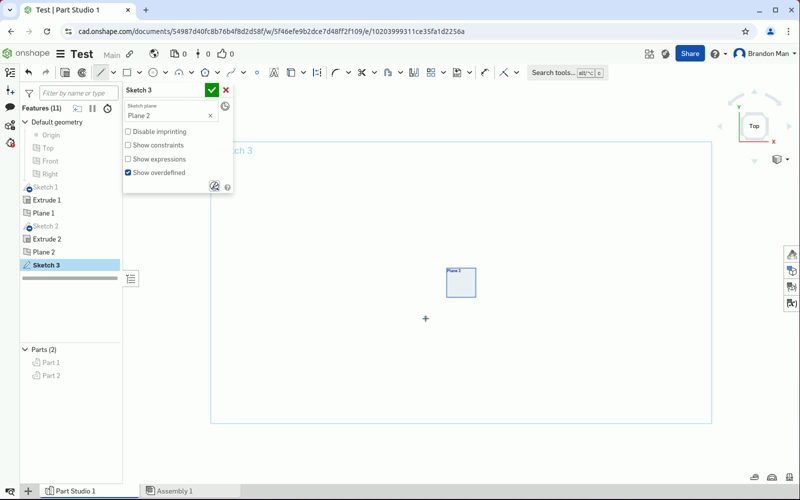
mouse_move(496, 318)
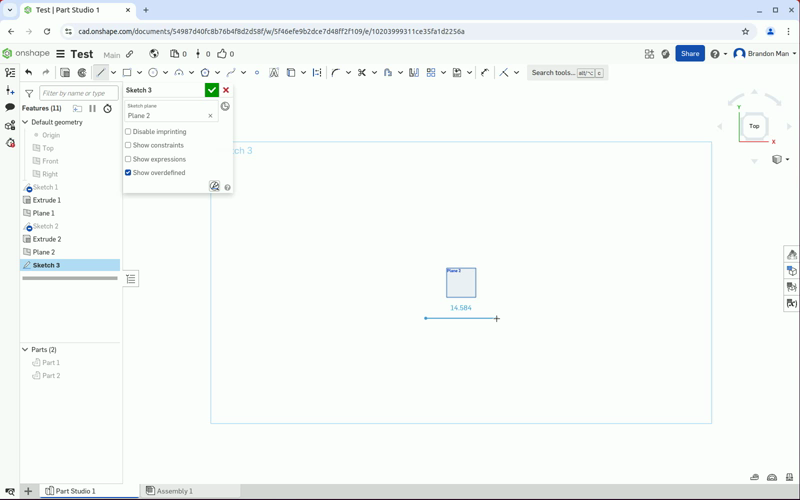
click(496, 318)
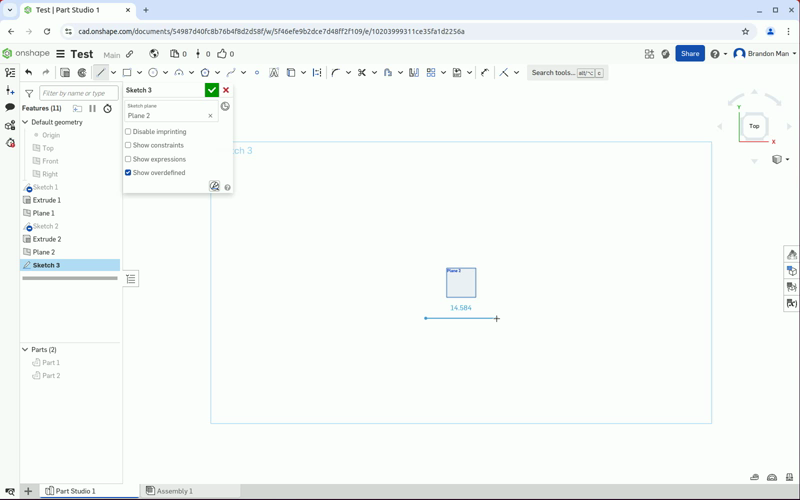
key_up(shift)
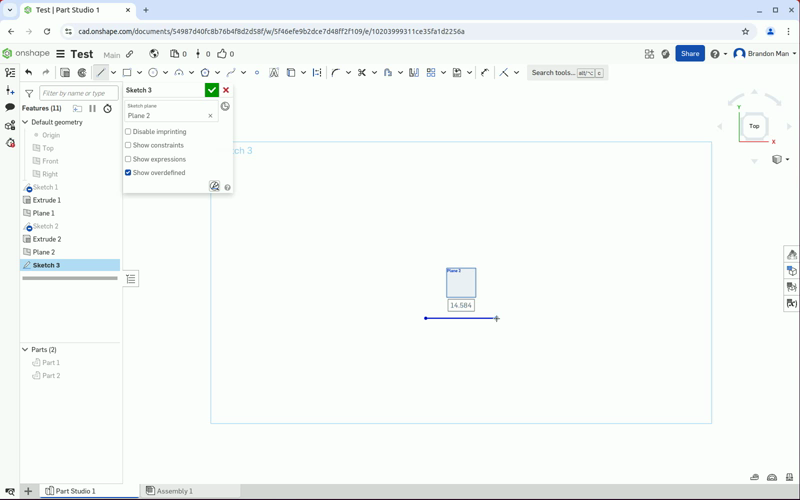
key_down(shift)
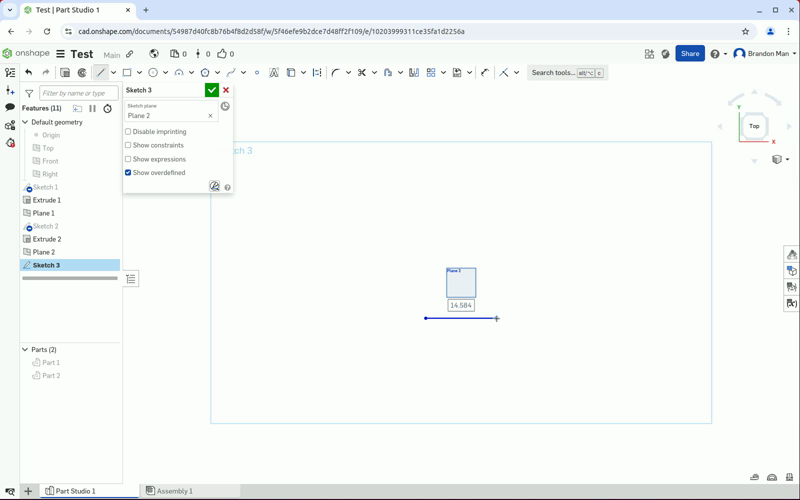
mouse_move(496, 247)
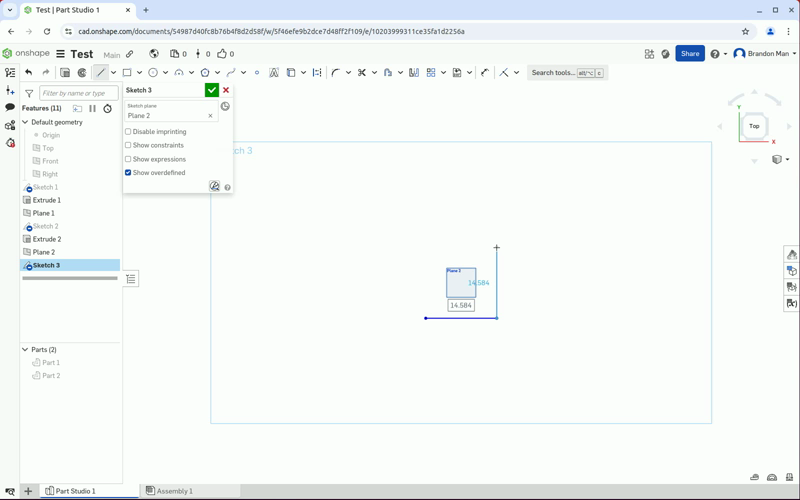
click(496, 247)
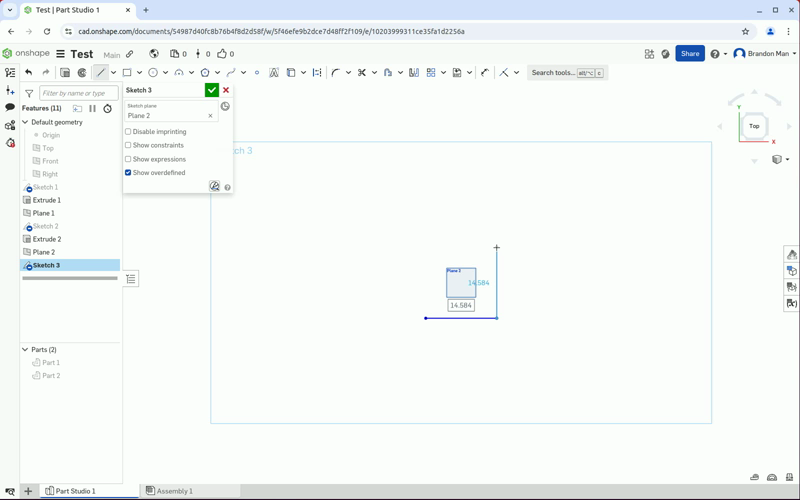
key_up(shift)
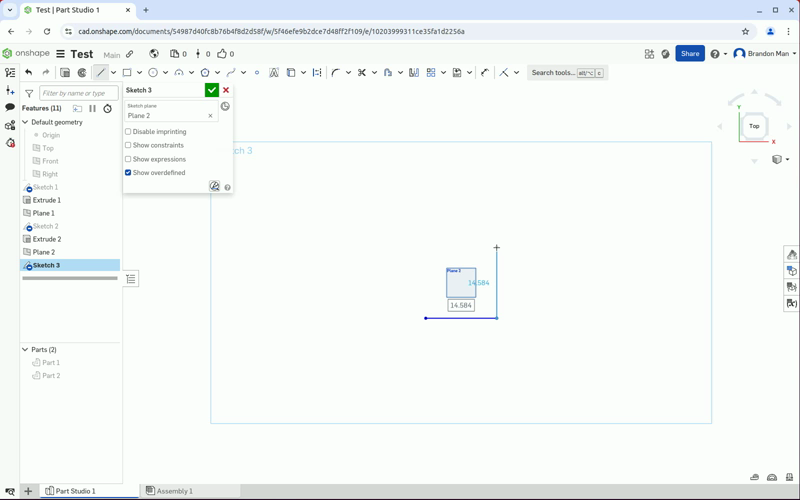
key_down(shift)
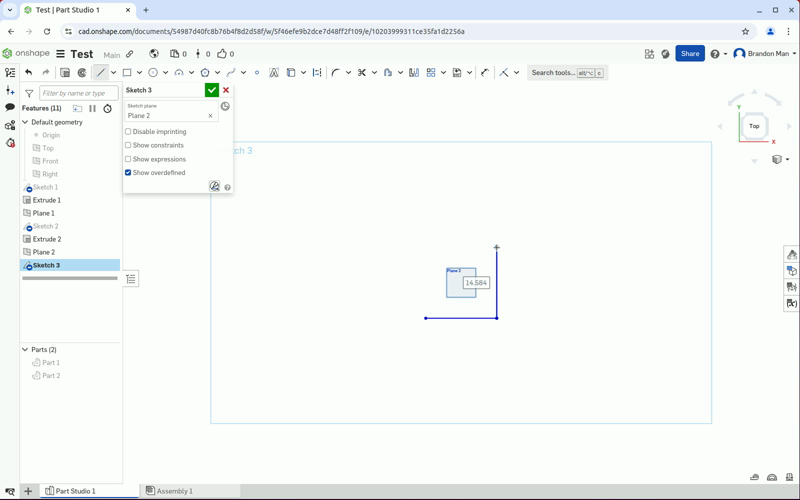
mouse_move(425, 247)
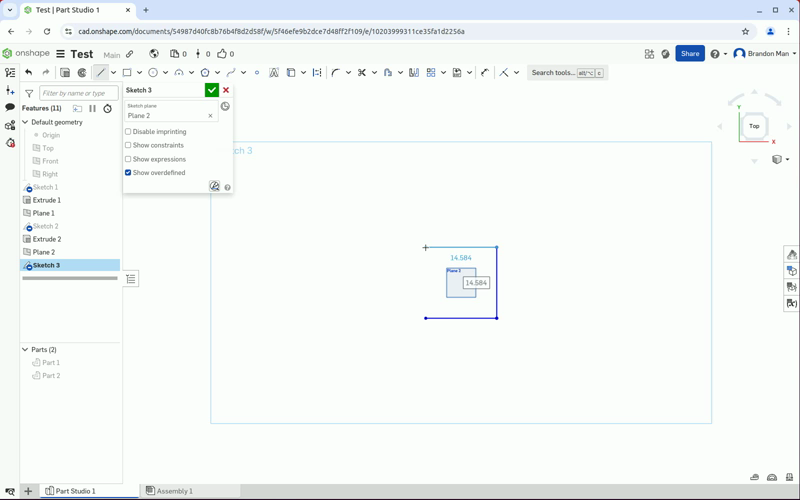
click(425, 247)
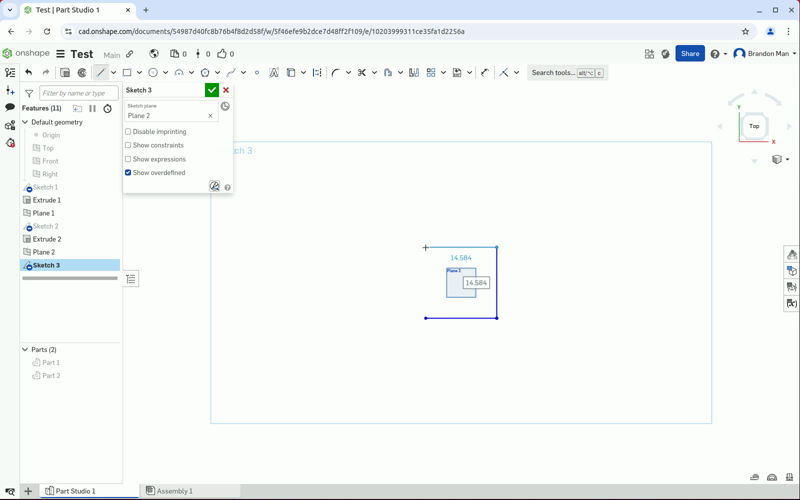
key_up(shift)
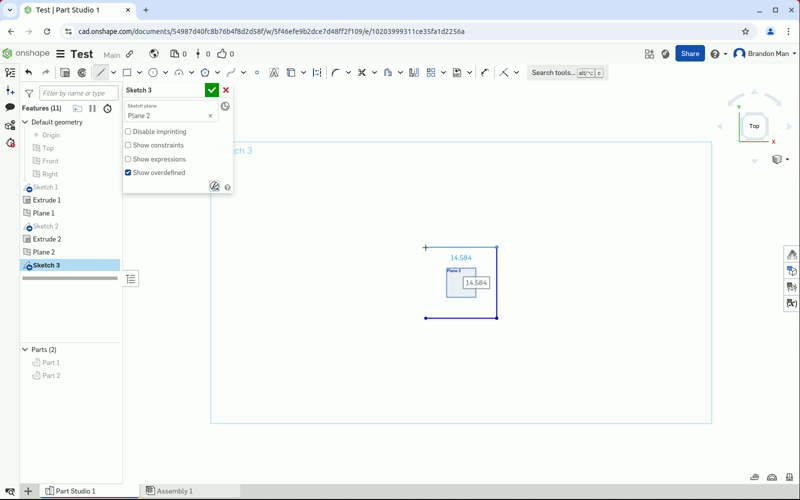
key_down(shift)
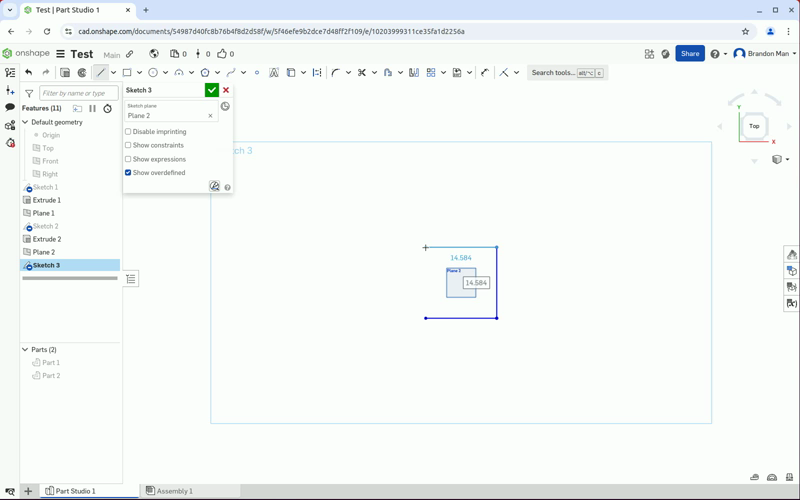
mouse_move(425, 318)
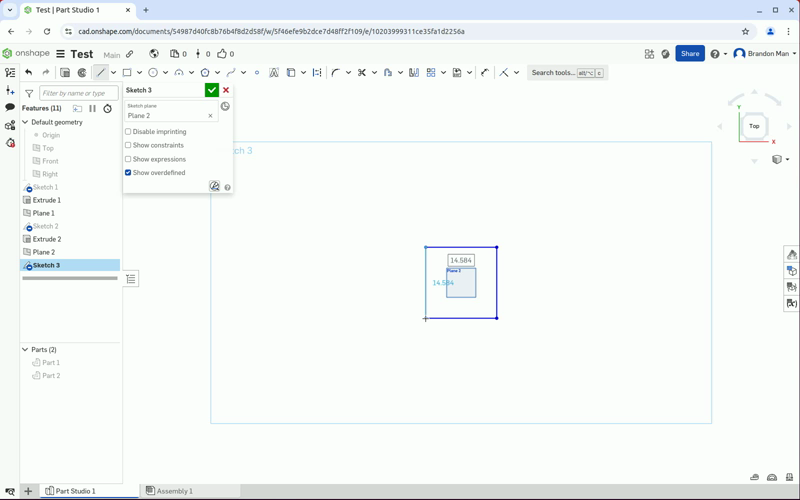
key_up(shift)
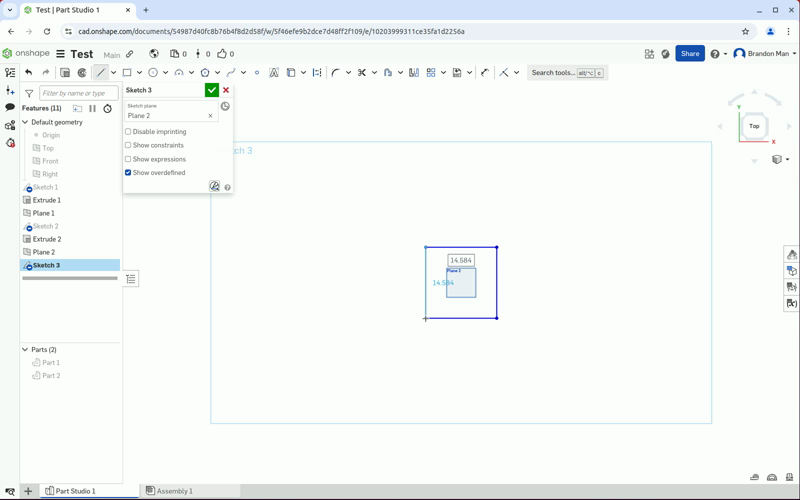
click(425, 318)
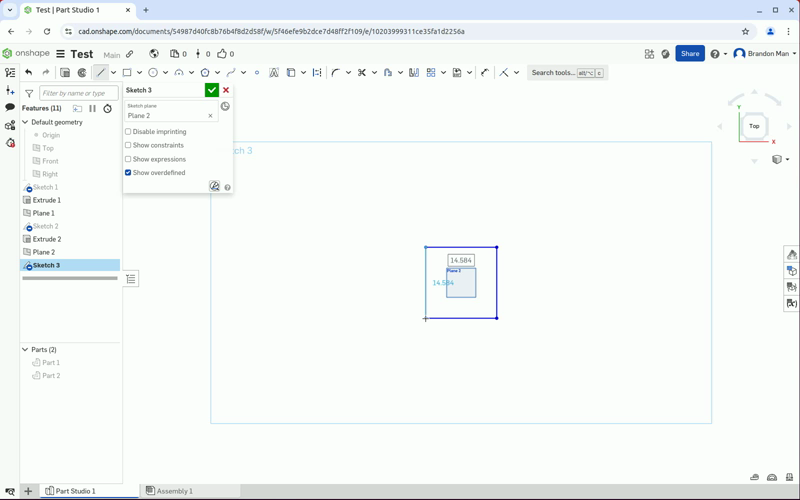
key(esc)
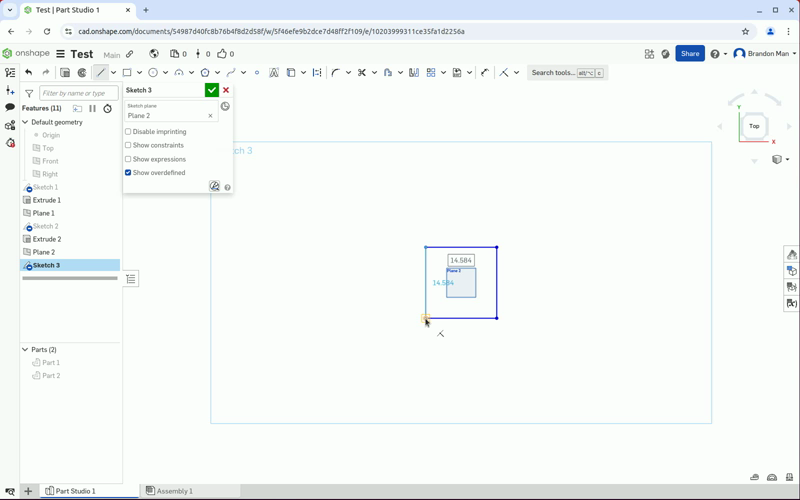
mouse_move(430, 290)
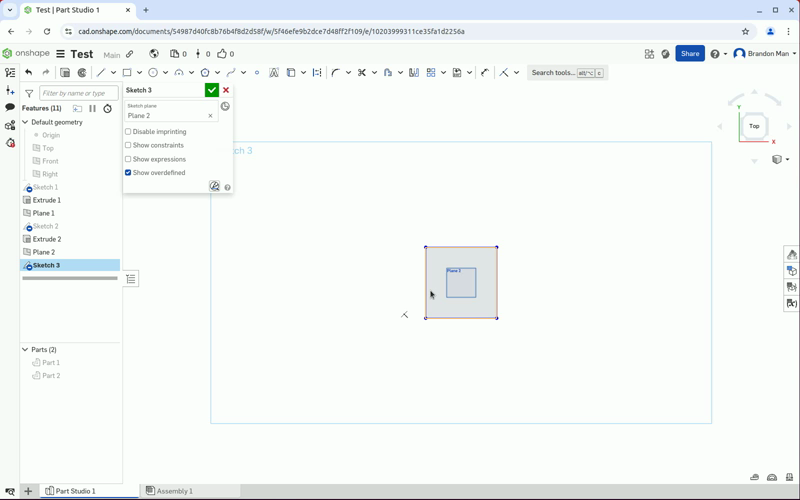
click(430, 290)
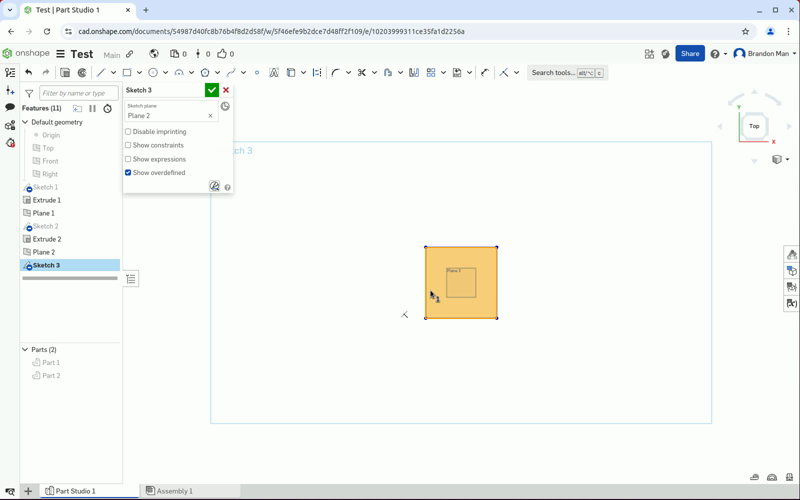
mouse_move(73, 352)
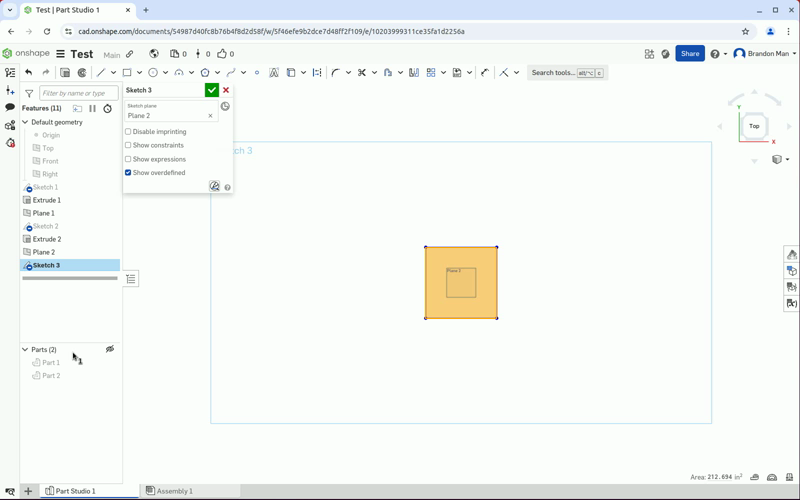
key(shift+y)
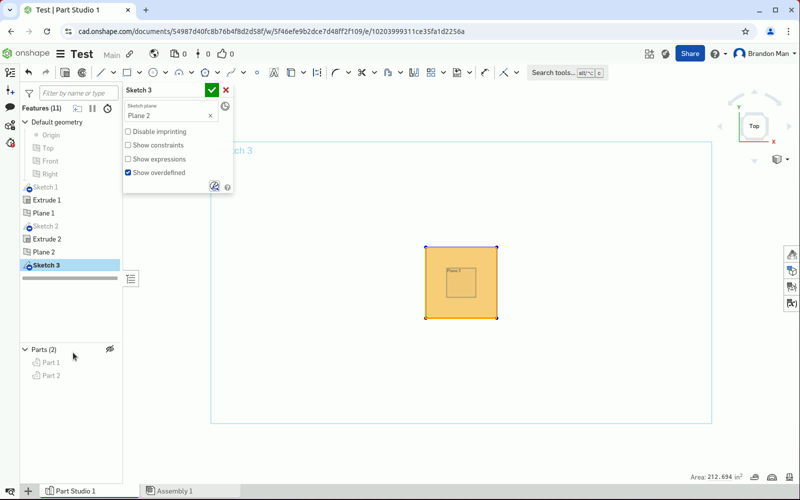
key(shift+e)
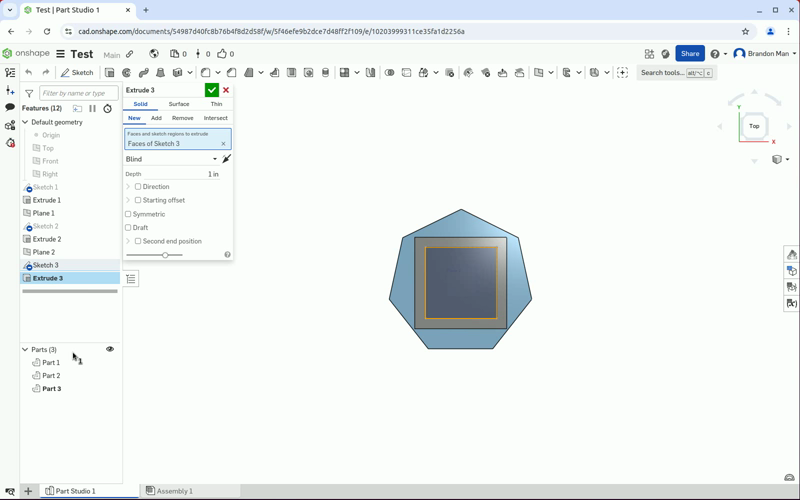
mouse_move(143, 106)
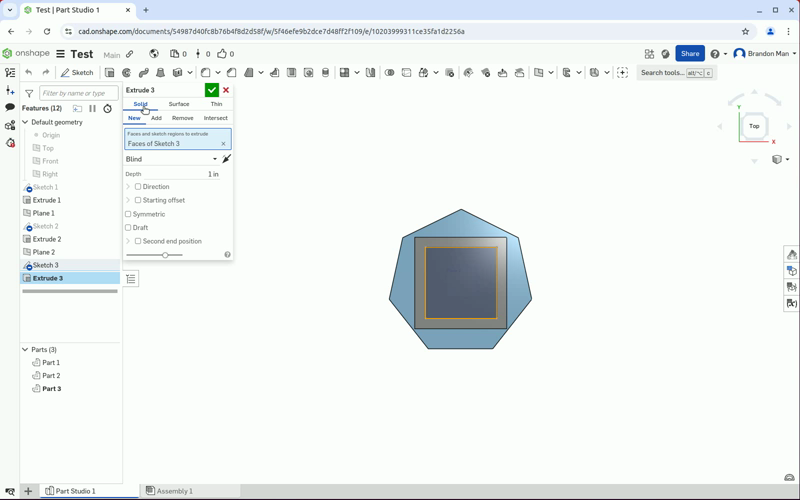
click(143, 106)
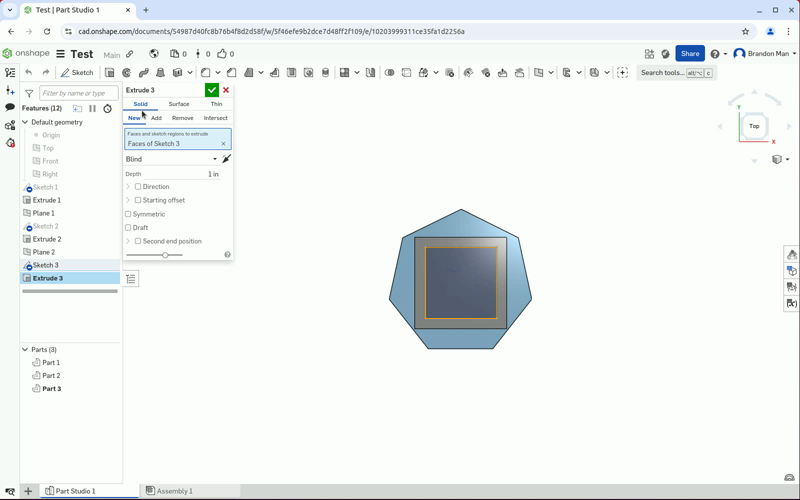
mouse_move(137, 120)
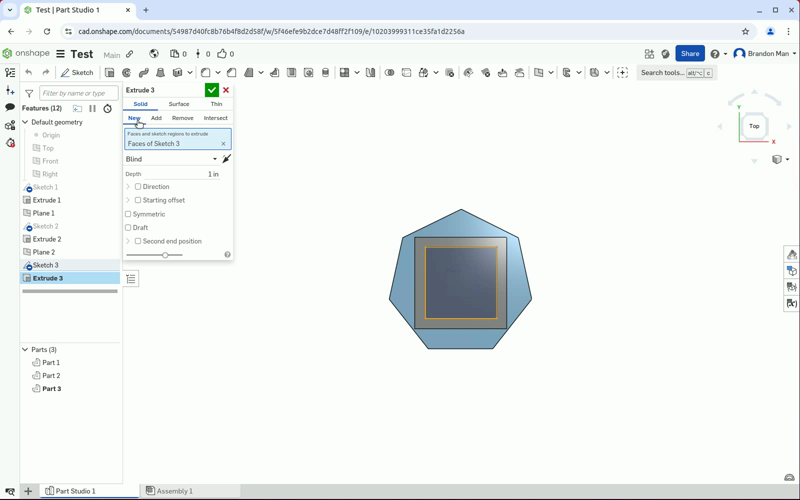
click(137, 120)
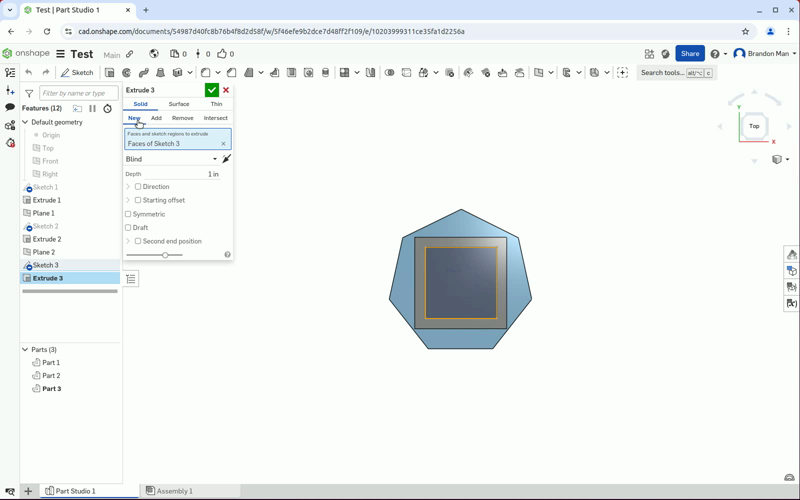
key(tab, 4)
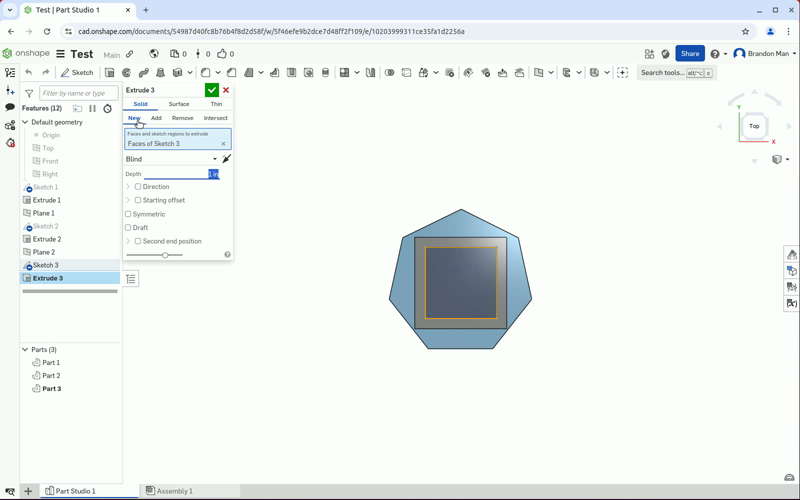
text(7.221)
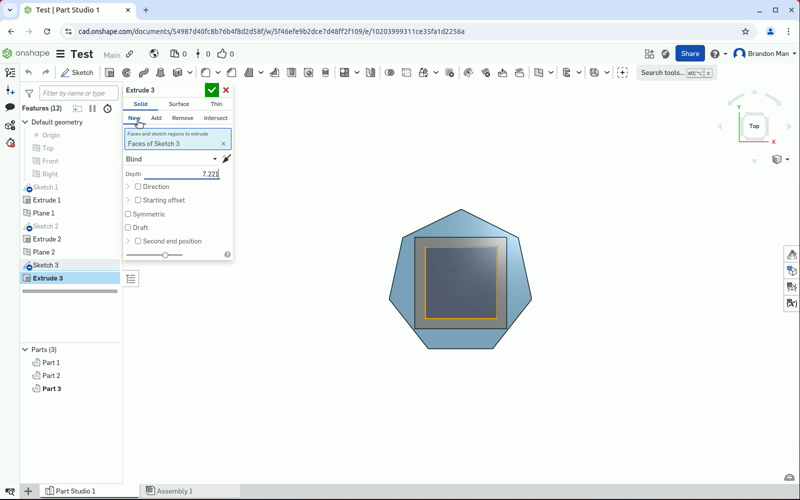
key(enter)
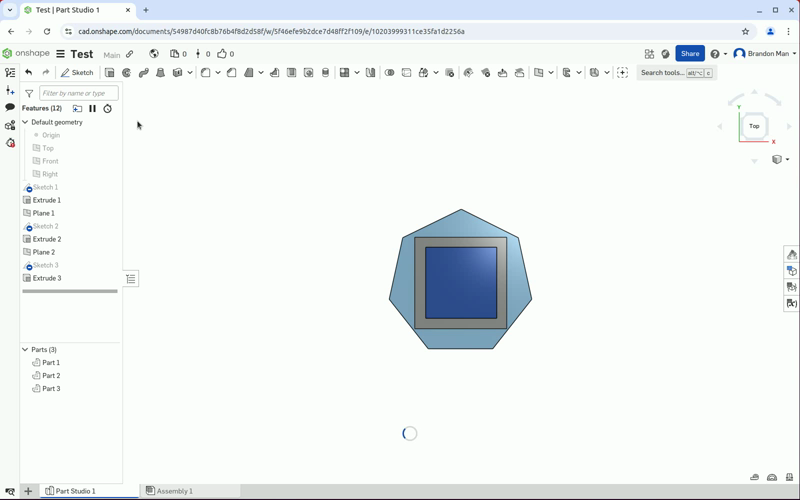
key(shift+h)
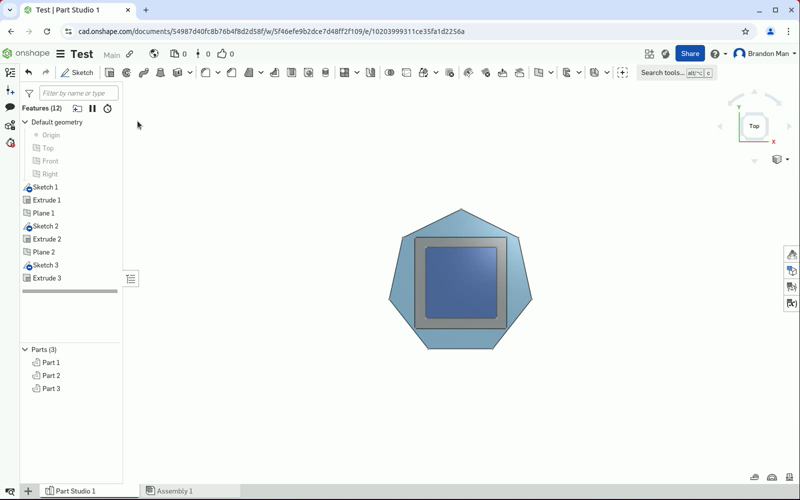
key(shift+h)
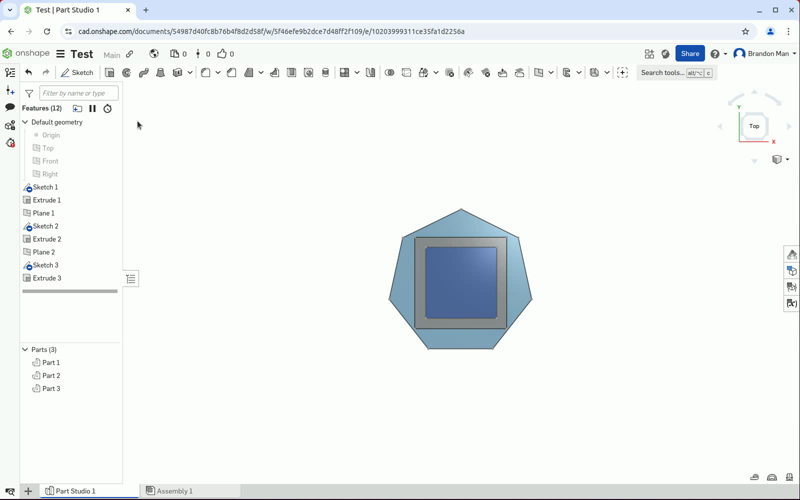
key(shift+7)
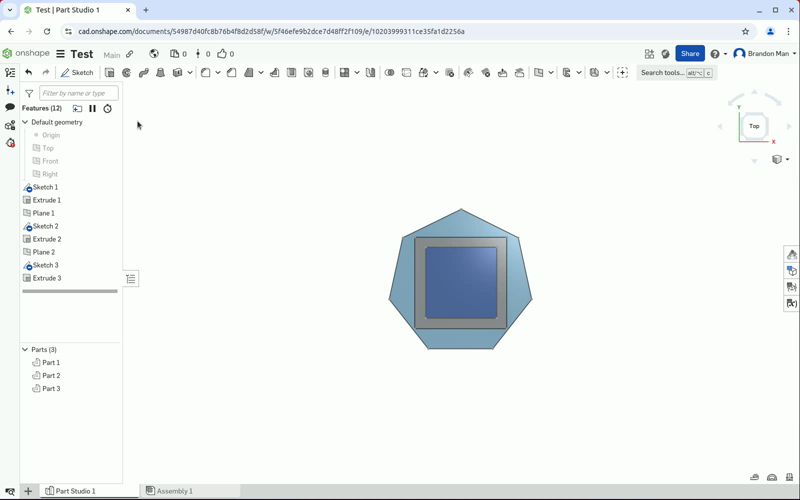
key(up, 3)
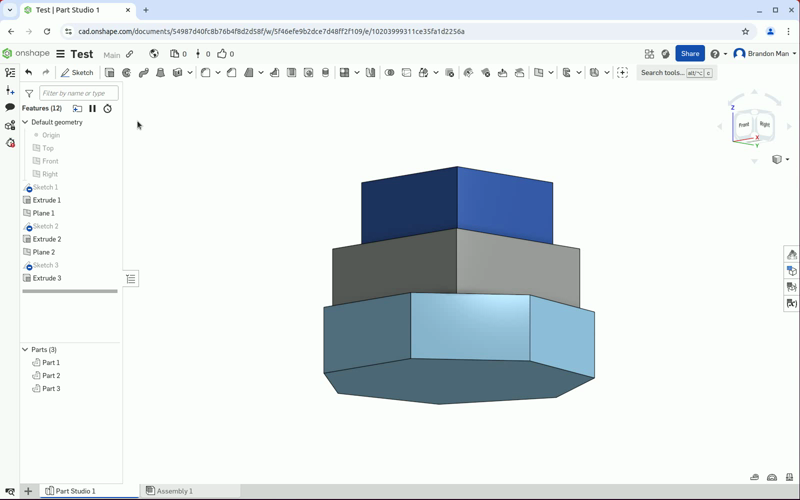
key(left, 3)
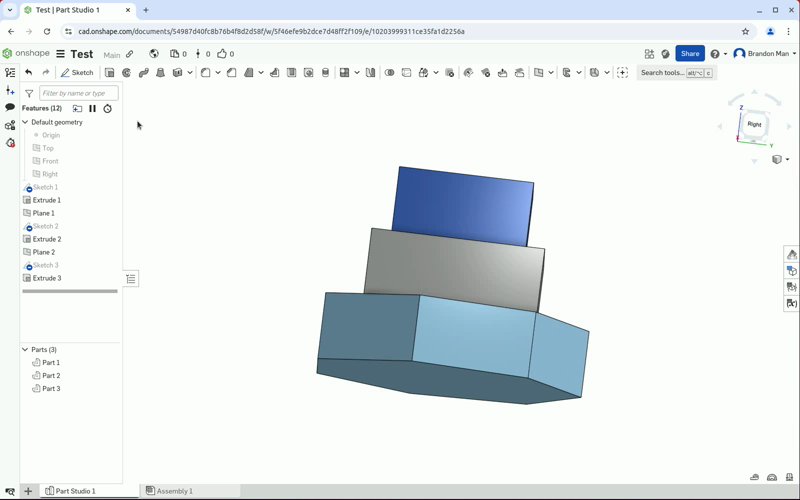
key(right, 3)
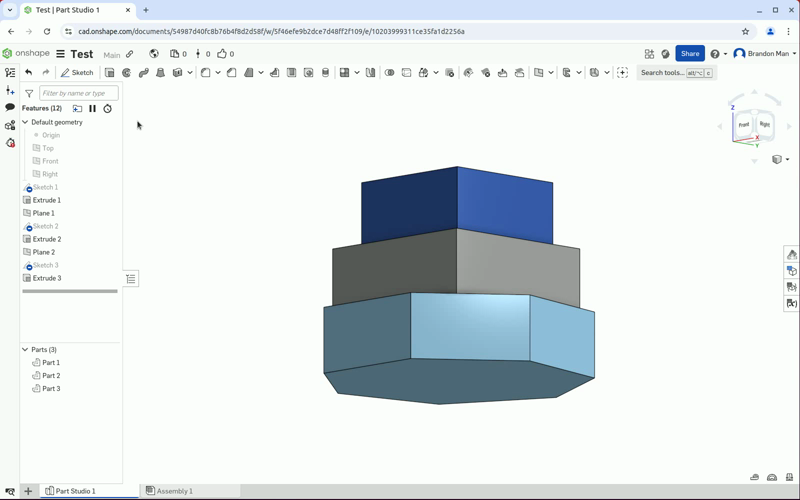
key(down, 3)
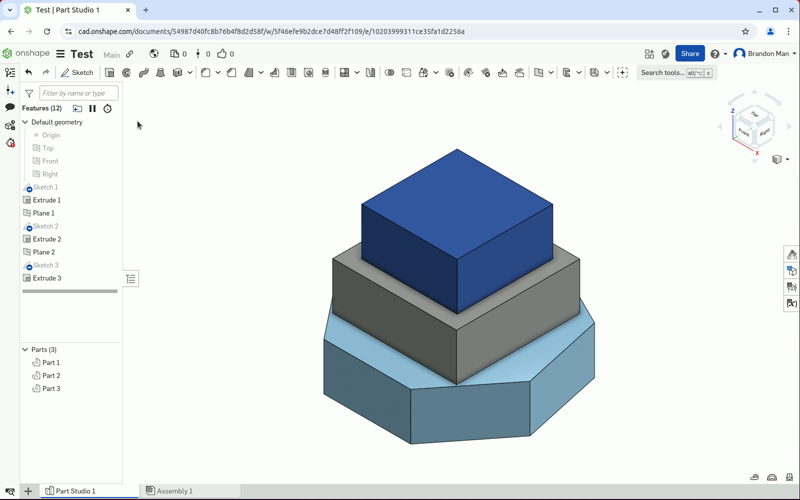
mouse_move(73, 189)
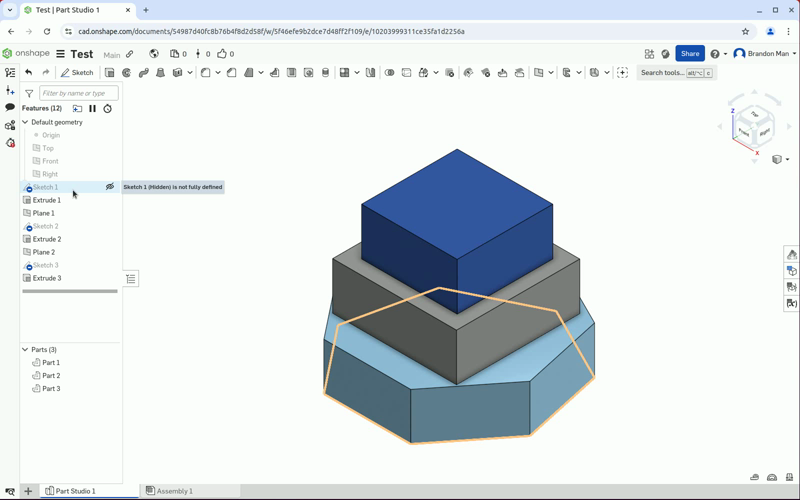
click(73, 189)